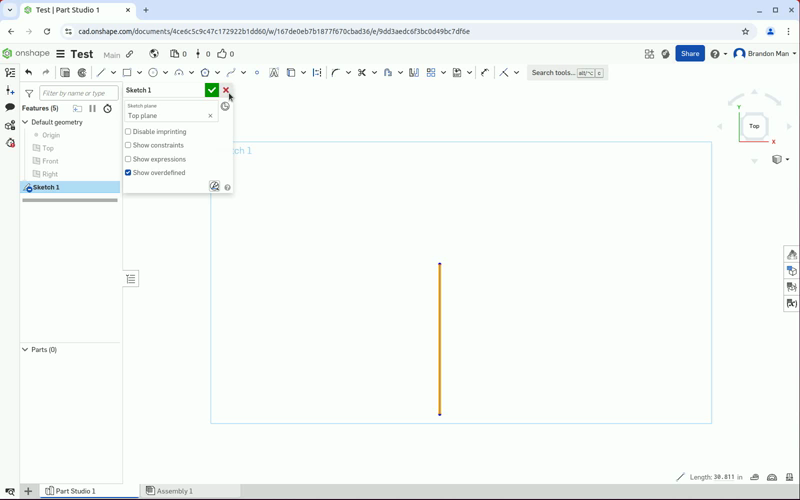
key(shift+h)
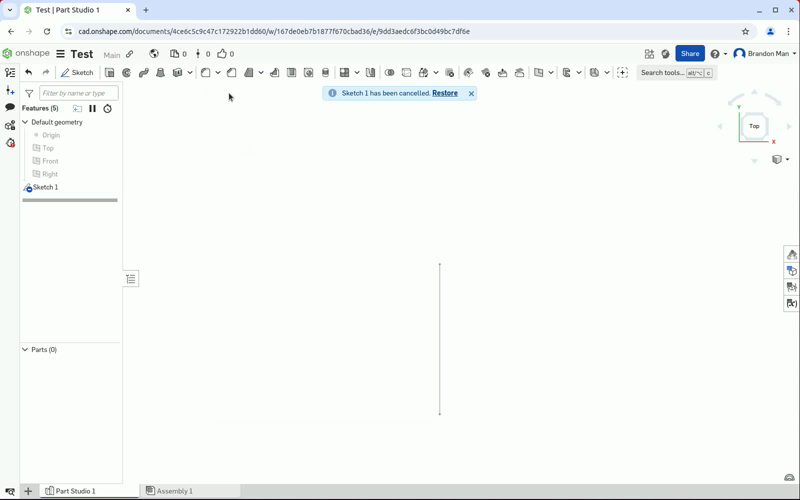
key(shift+s)
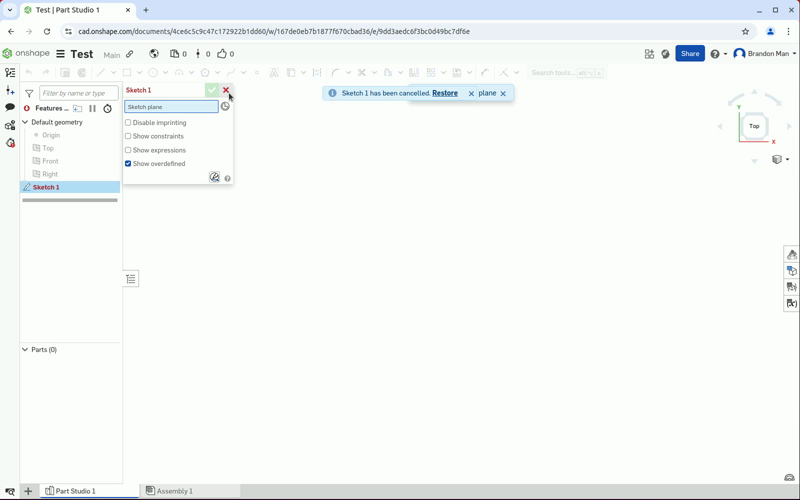
mouse_move(73, 150)
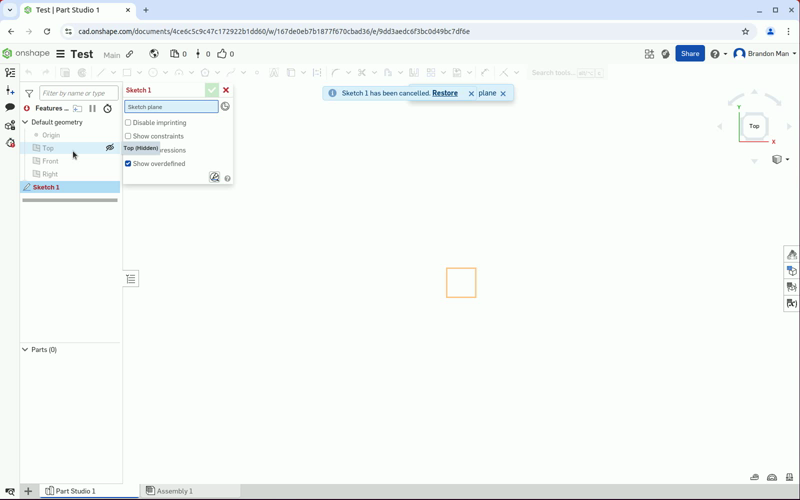
click(73, 150)
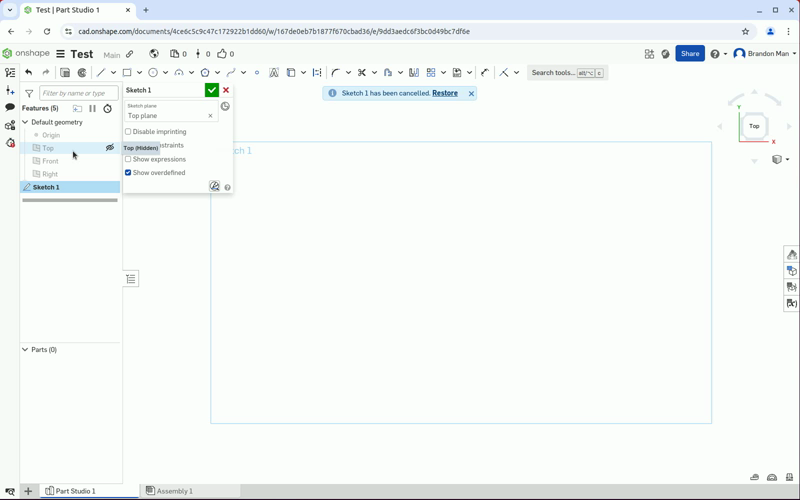
mouse_move(73, 352)
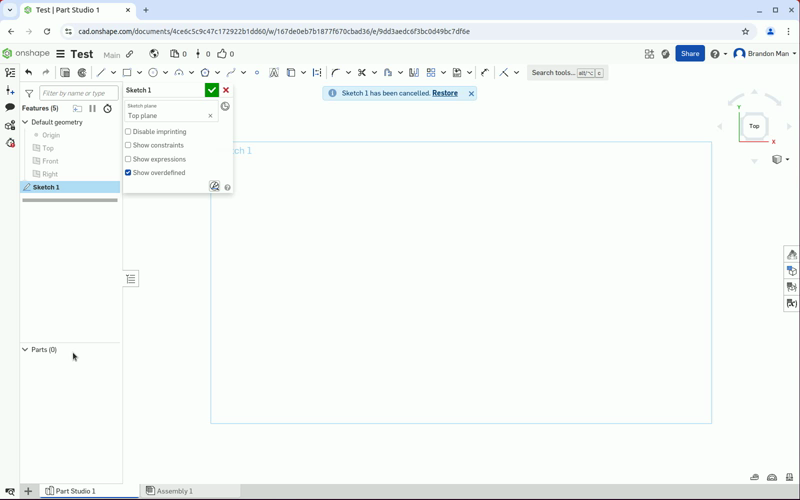
key(y)
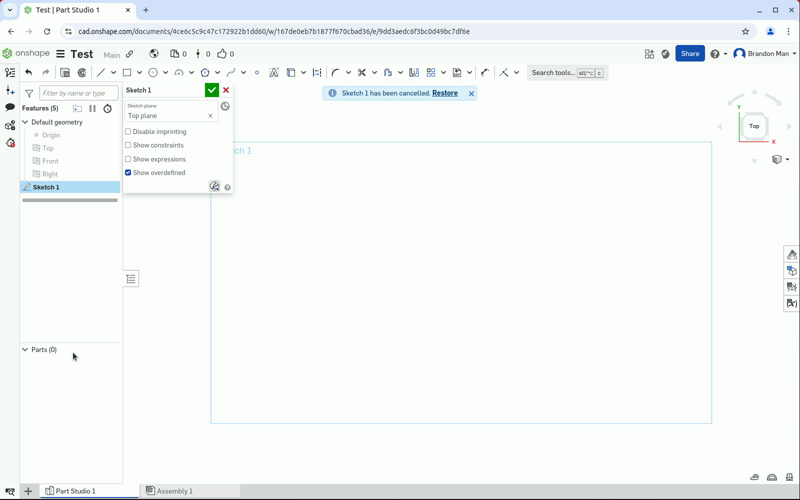
key(c)
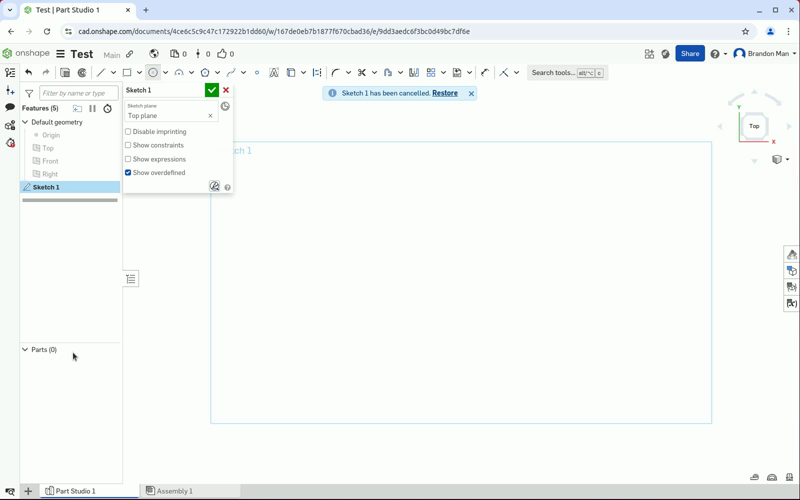
key_down(shift)
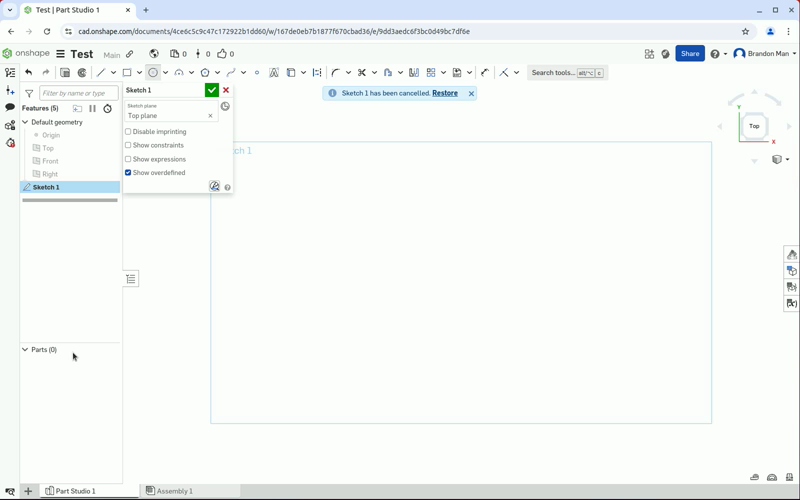
mouse_move(461, 282)
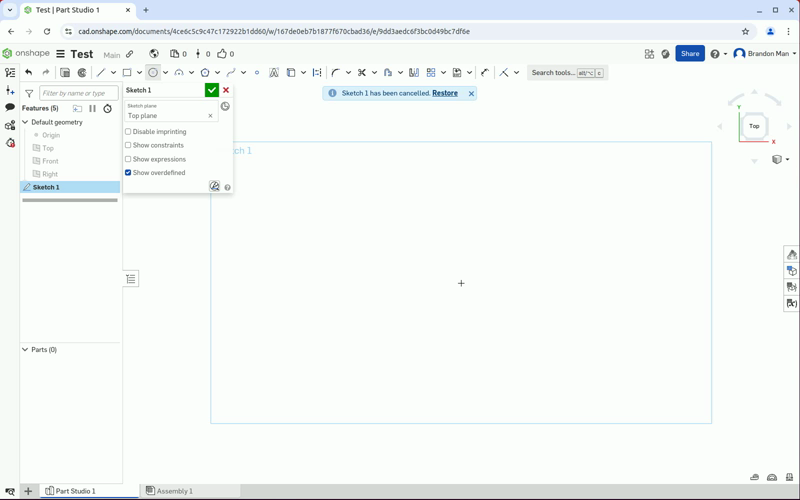
click(461, 282)
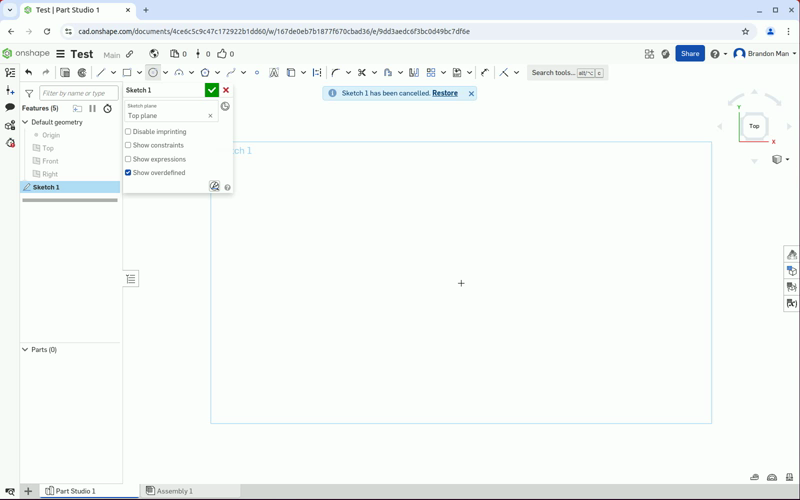
key_up(shift)
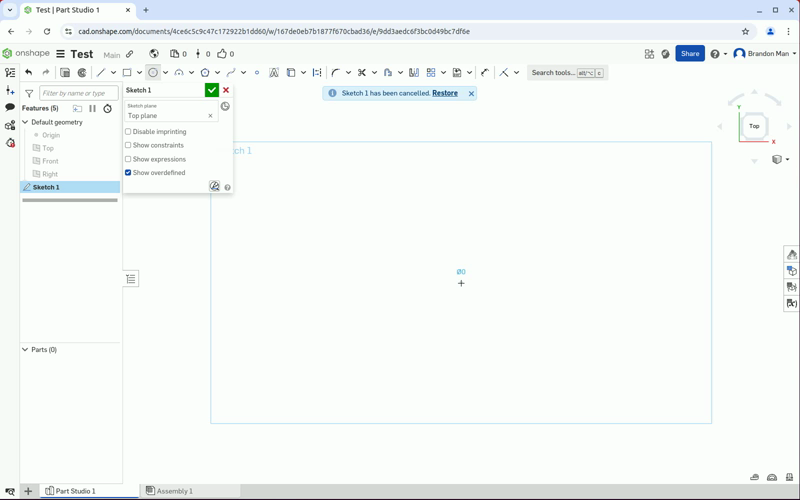
mouse_move(572, 282)
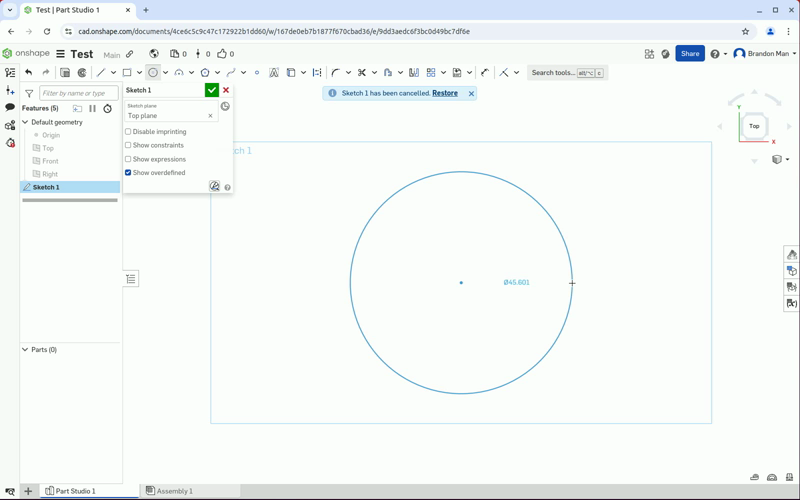
click(572, 282)
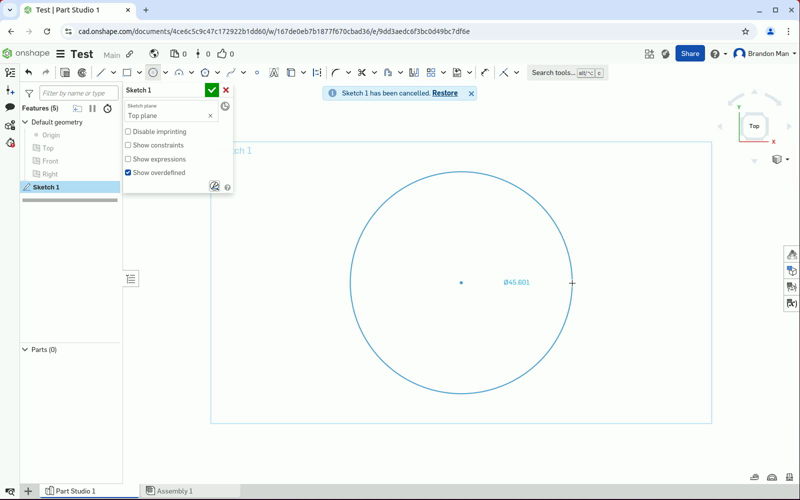
key(esc)
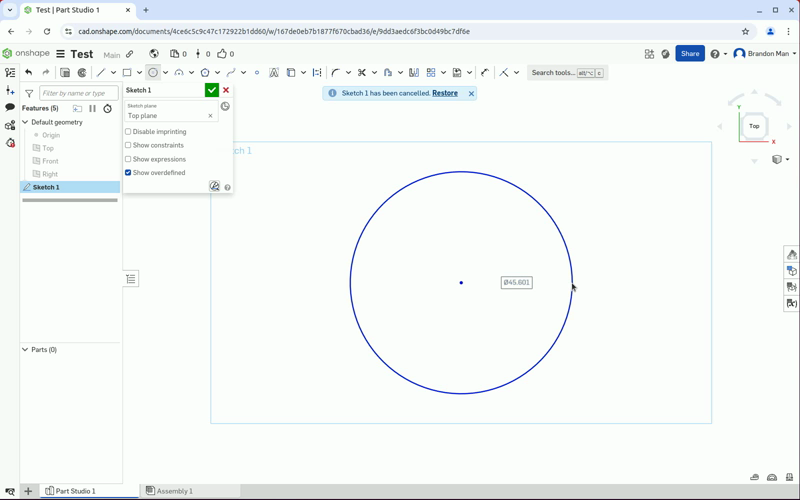
mouse_move(447, 217)
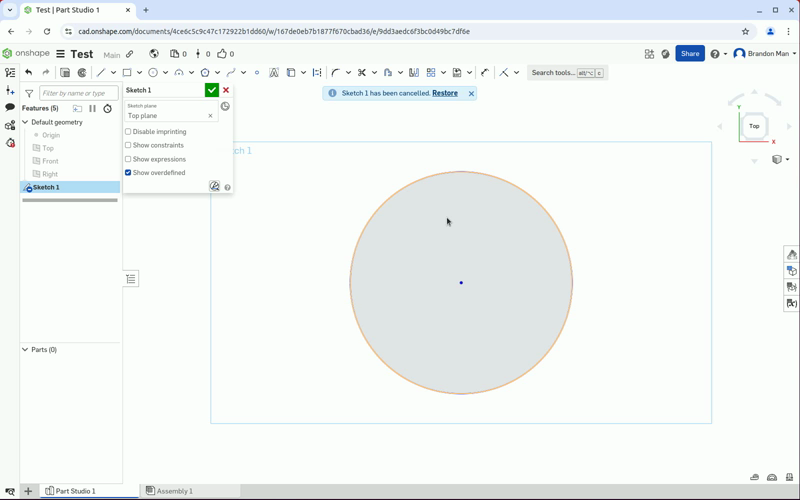
click(447, 217)
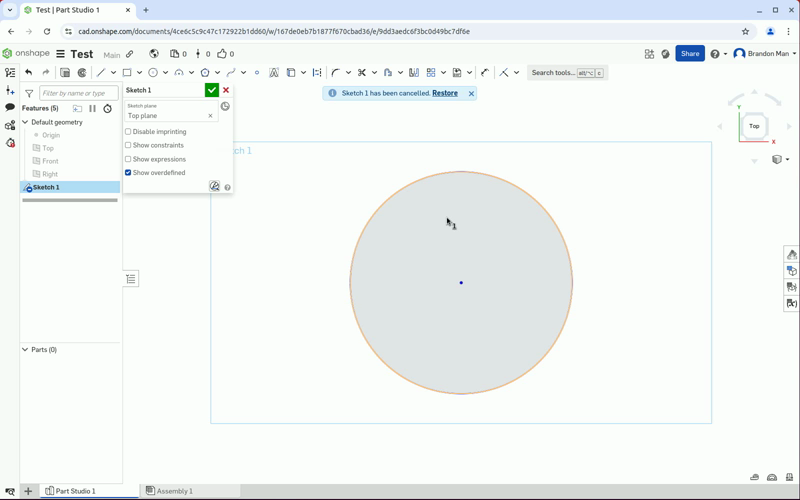
mouse_move(73, 352)
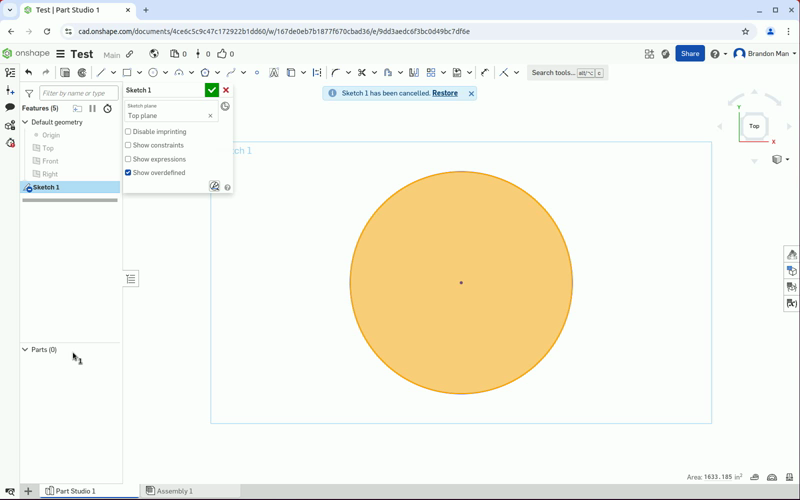
key(shift+y)
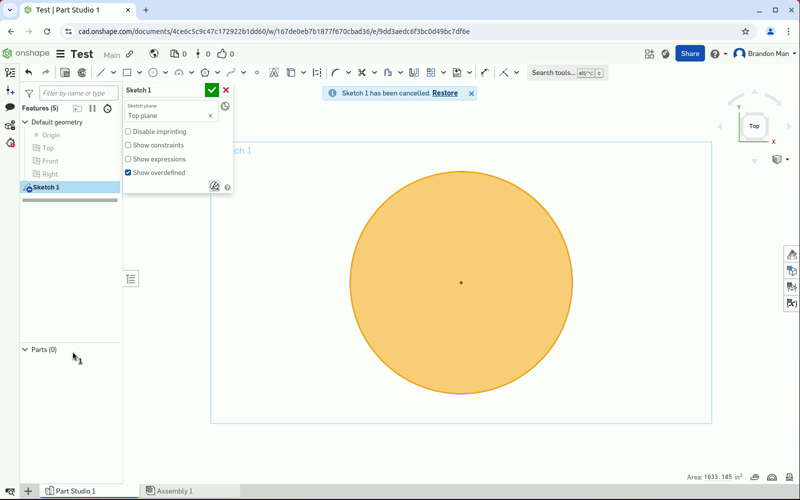
key(shift+e)
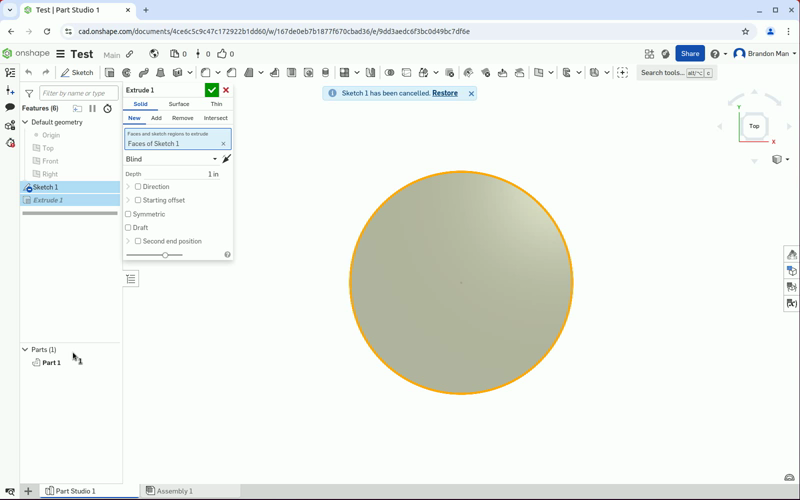
mouse_move(143, 106)
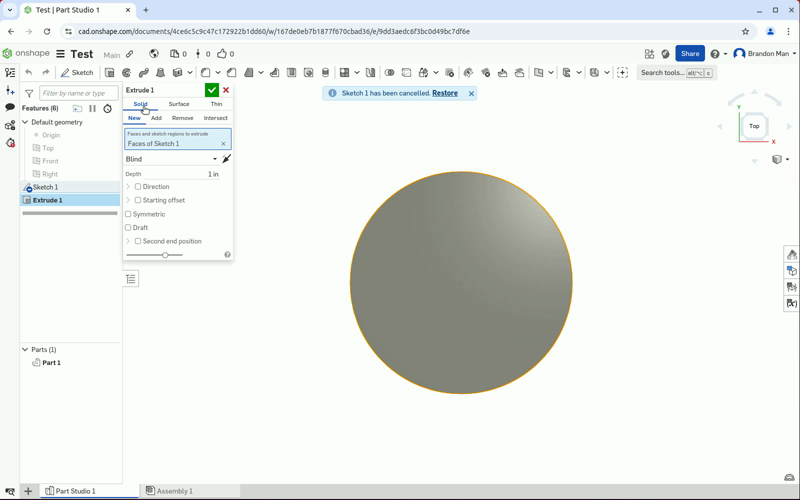
click(143, 106)
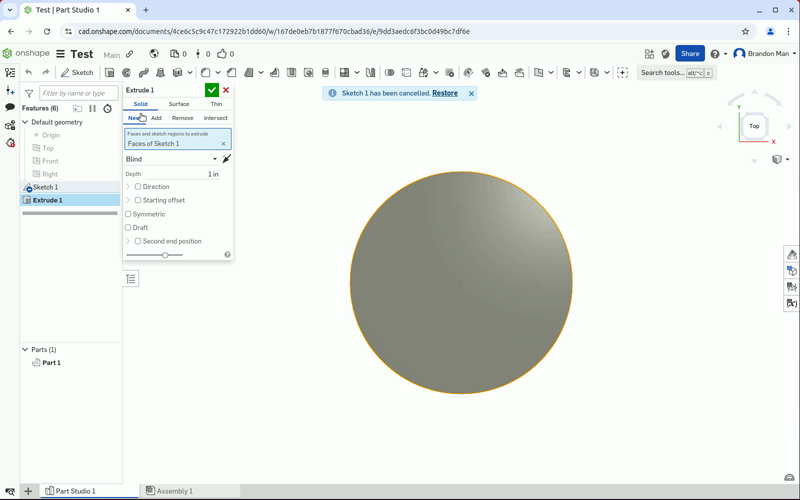
mouse_move(137, 120)
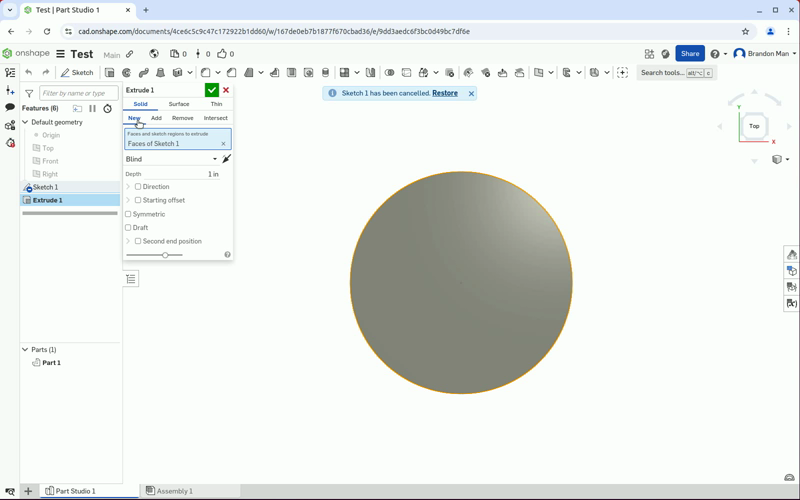
click(137, 120)
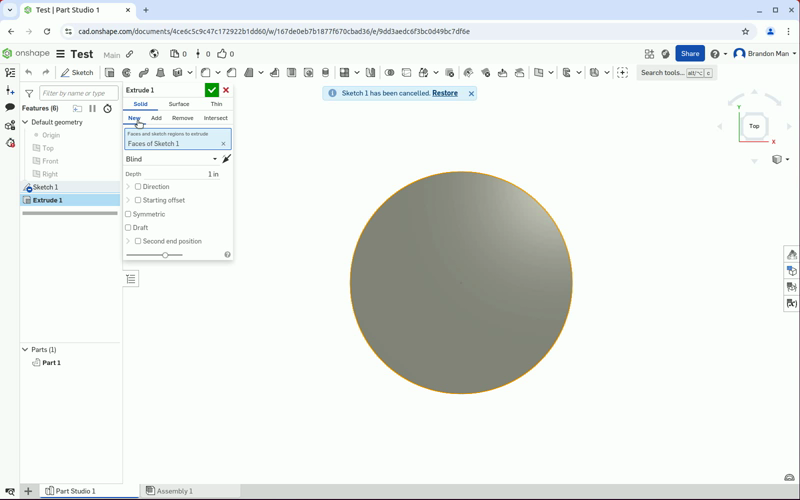
key(tab, 4)
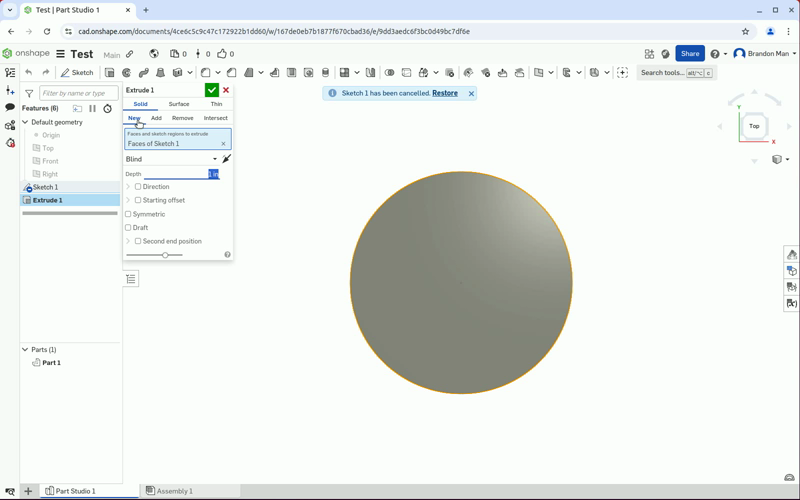
text(1.926)
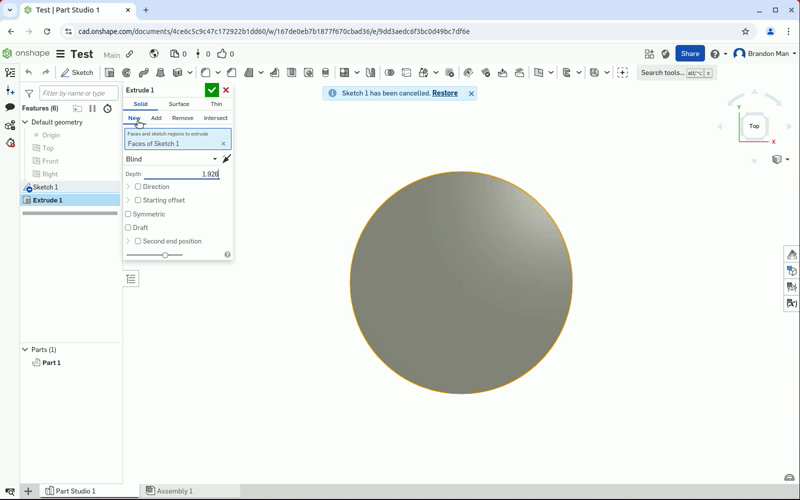
key(enter)
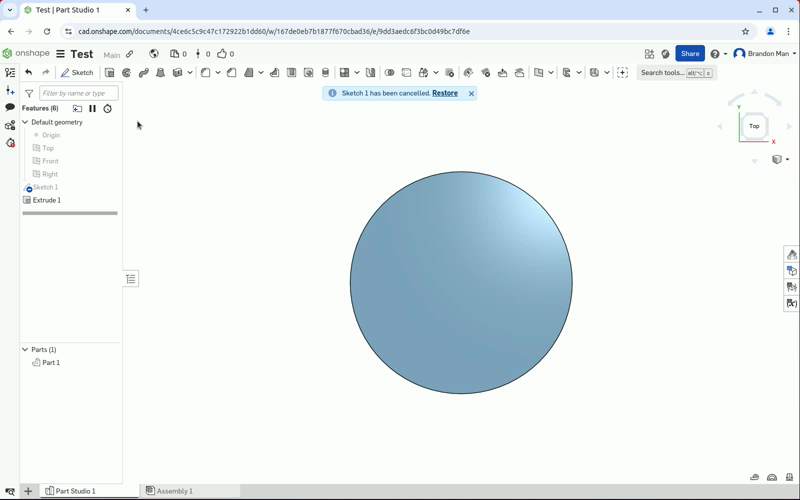
key(shift+h)
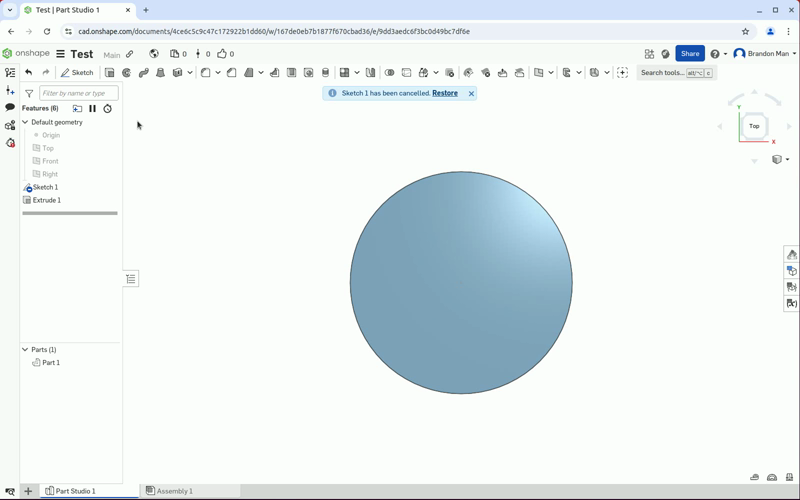
key(shift+h)
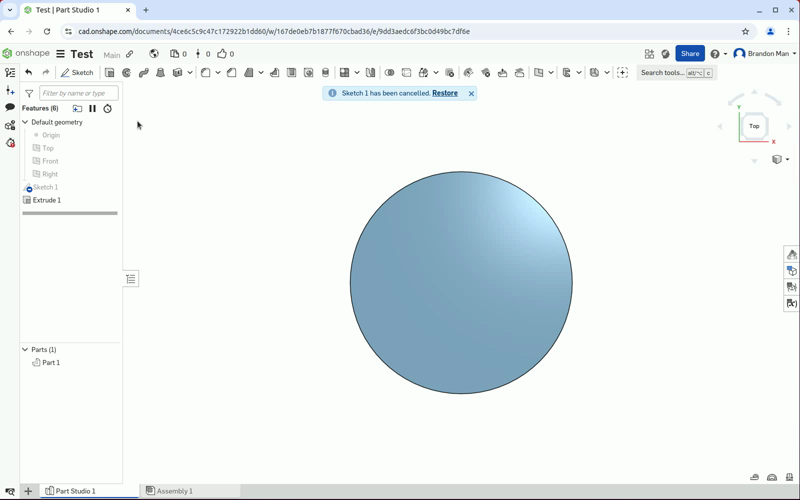
mouse_move(73, 189)
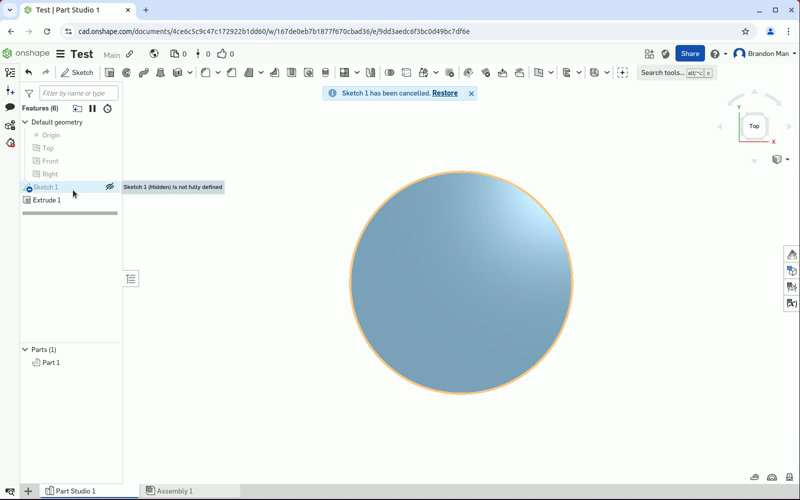
click(73, 189)
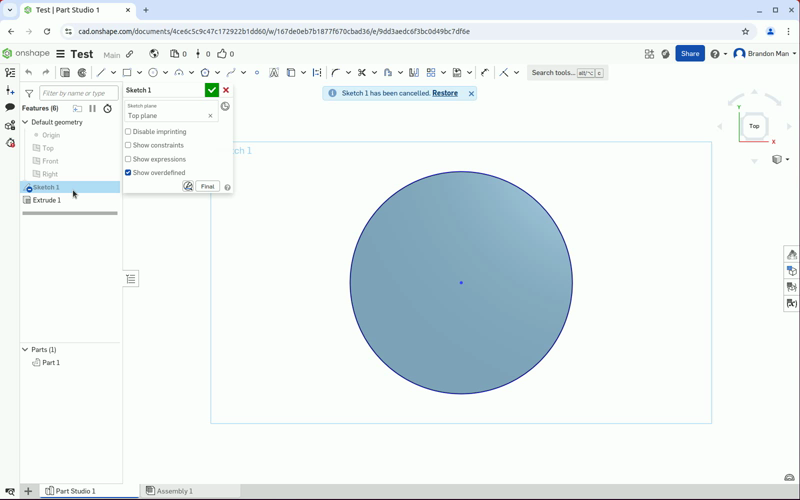
mouse_move(229, 92)
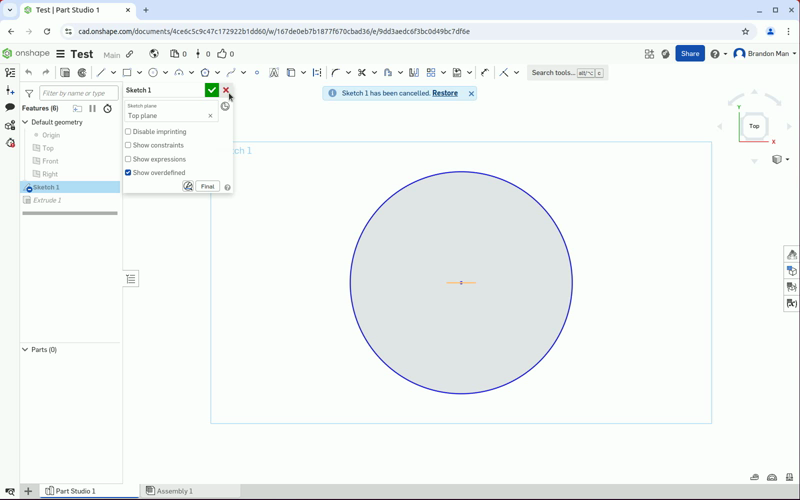
click(229, 92)
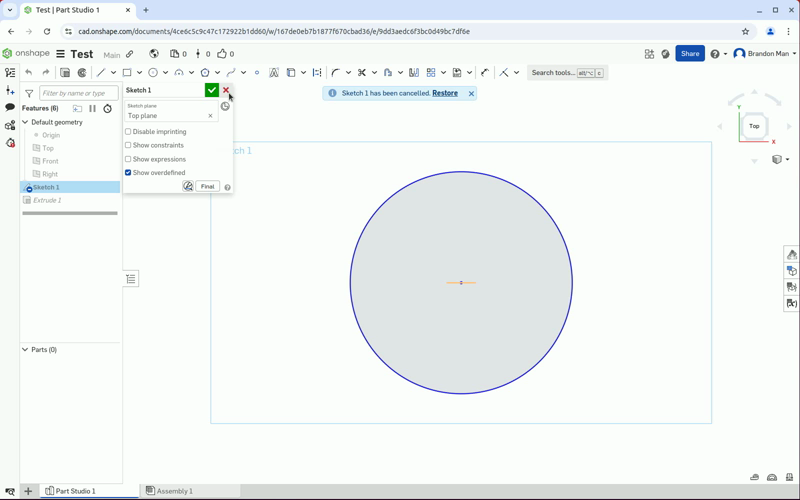
key(shift+s)
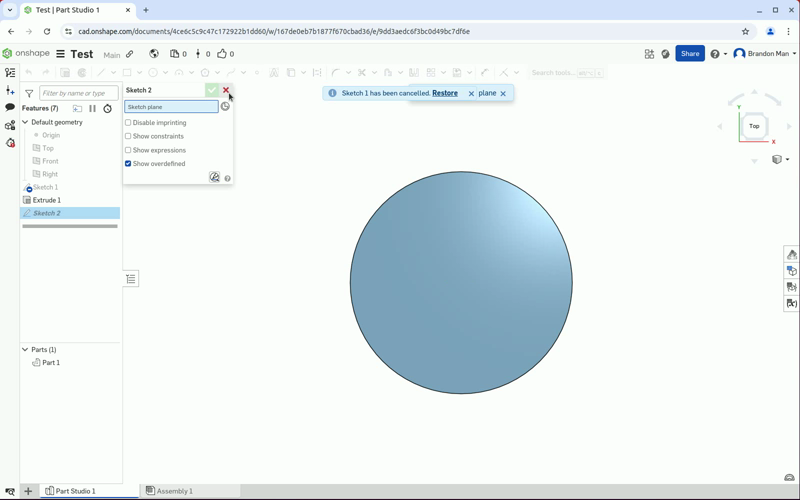
mouse_move(73, 150)
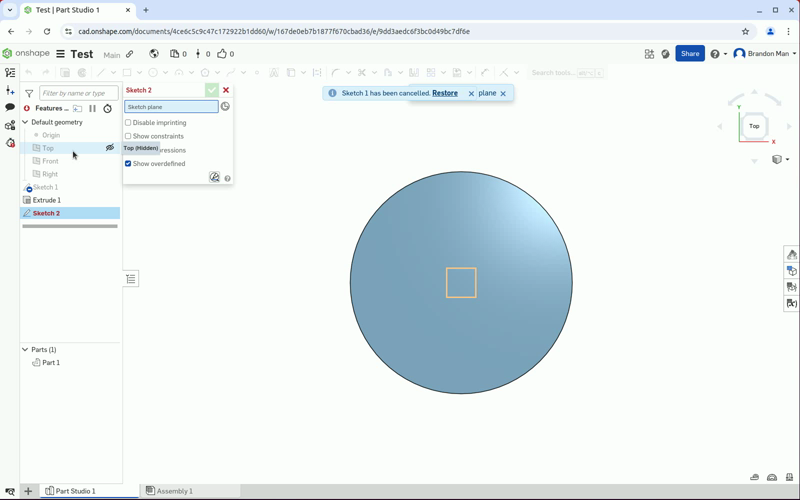
click(73, 150)
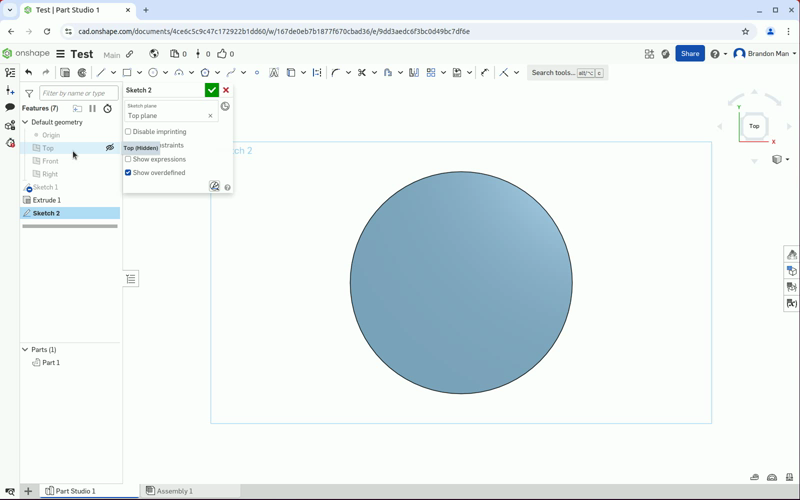
mouse_move(73, 352)
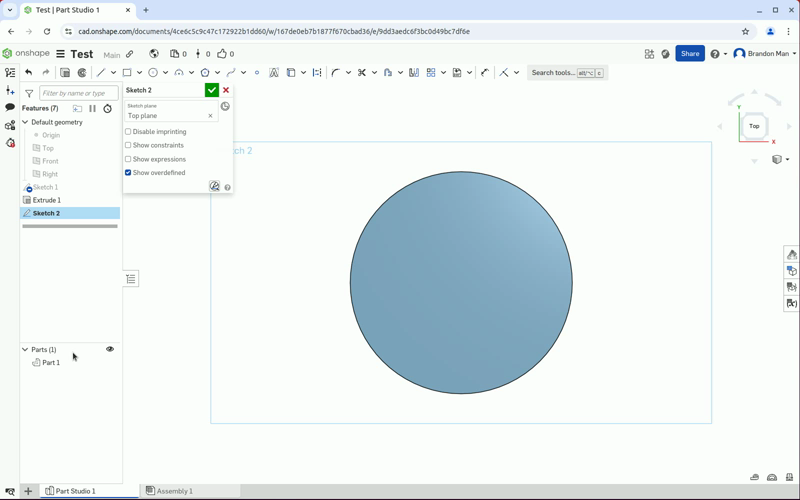
key(y)
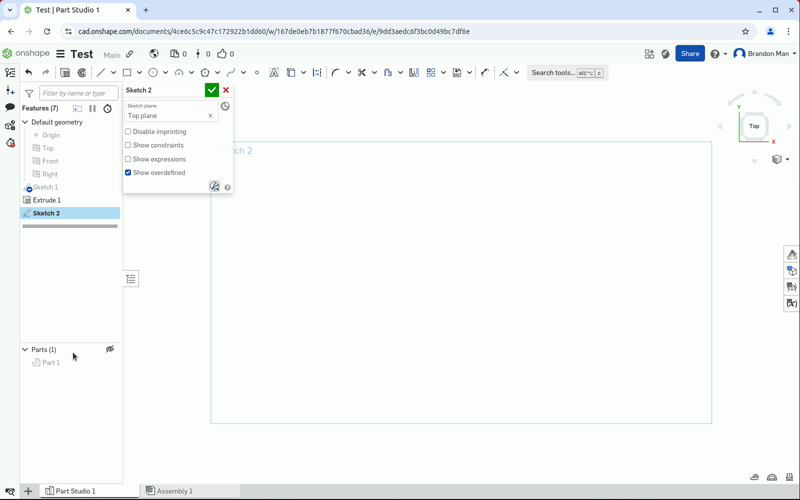
key(c)
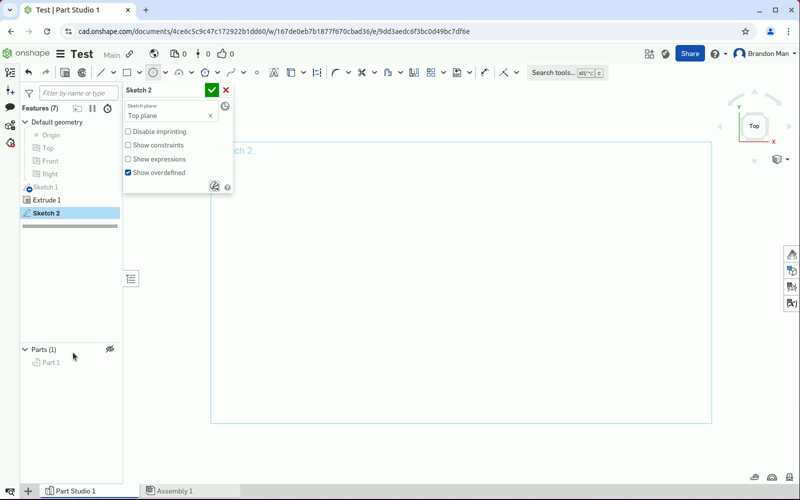
key_down(shift)
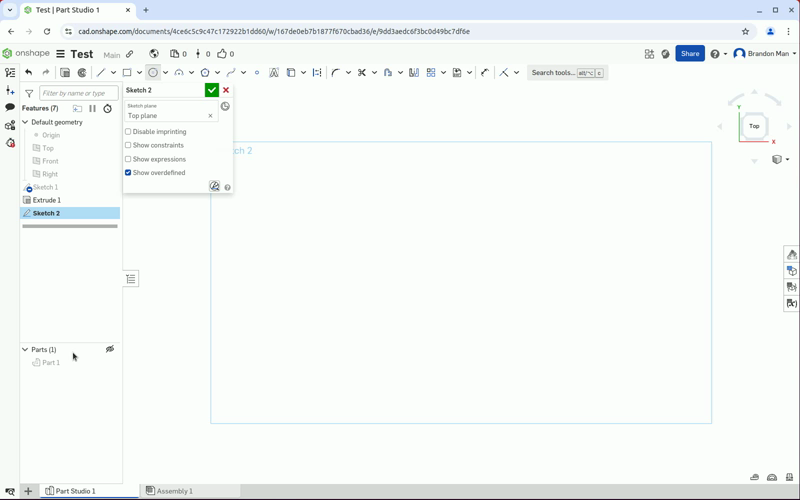
mouse_move(461, 282)
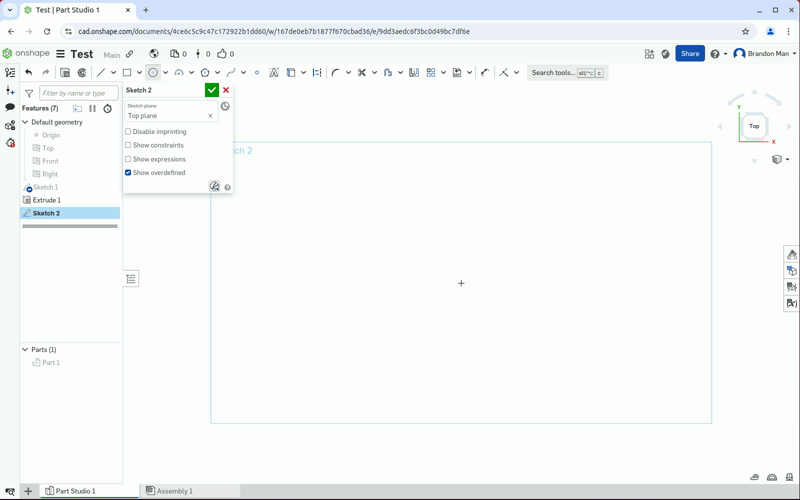
click(461, 282)
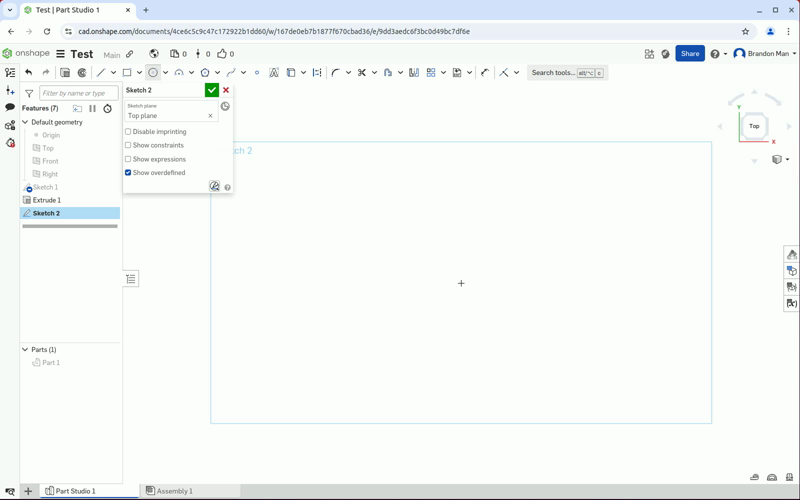
key_up(shift)
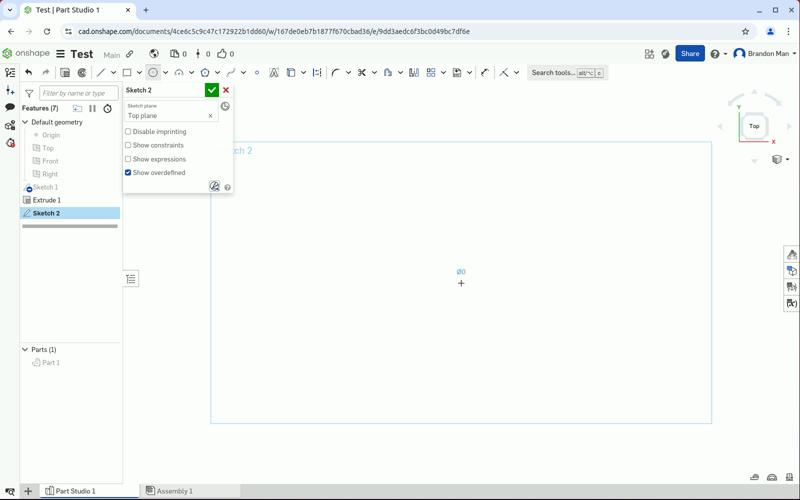
mouse_move(574, 282)
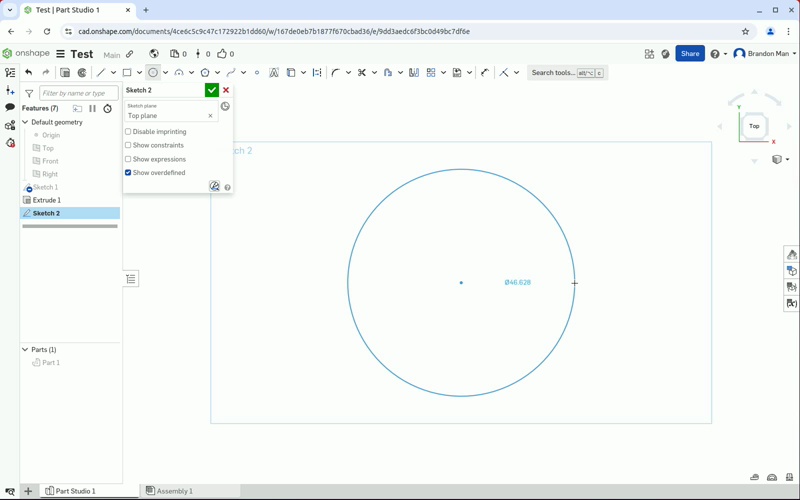
click(574, 282)
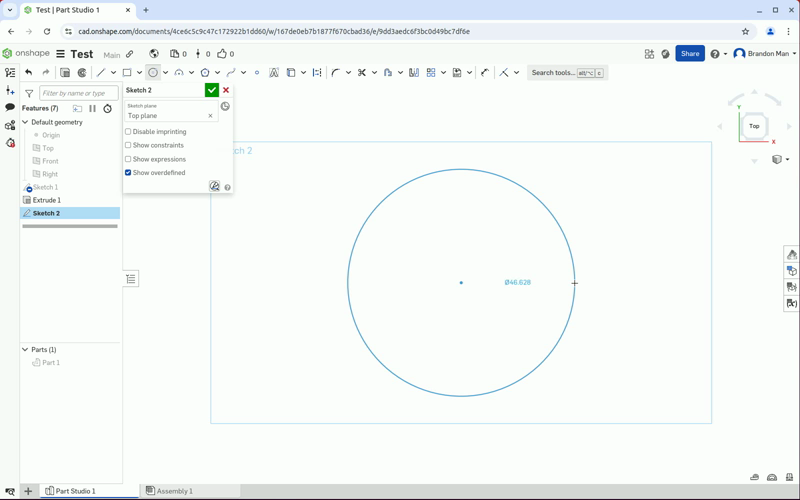
key(esc)
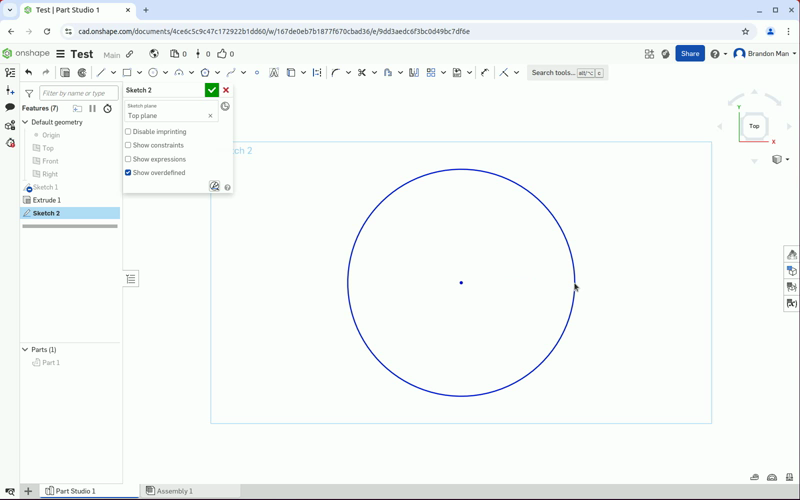
key(c)
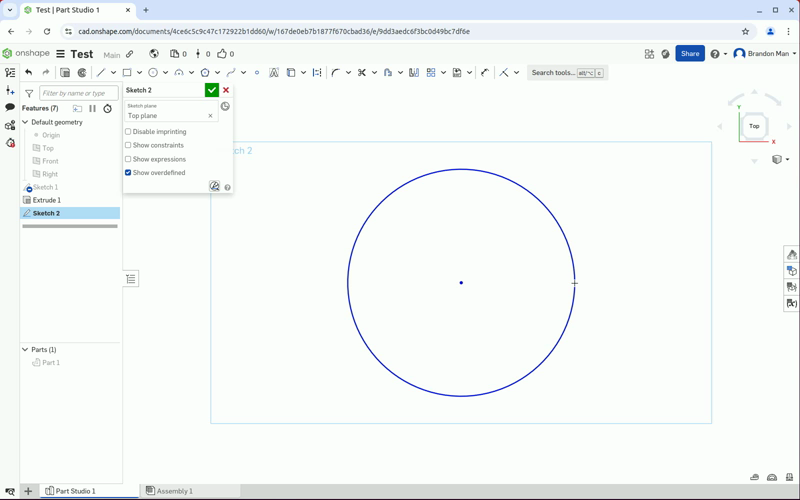
key_down(shift)
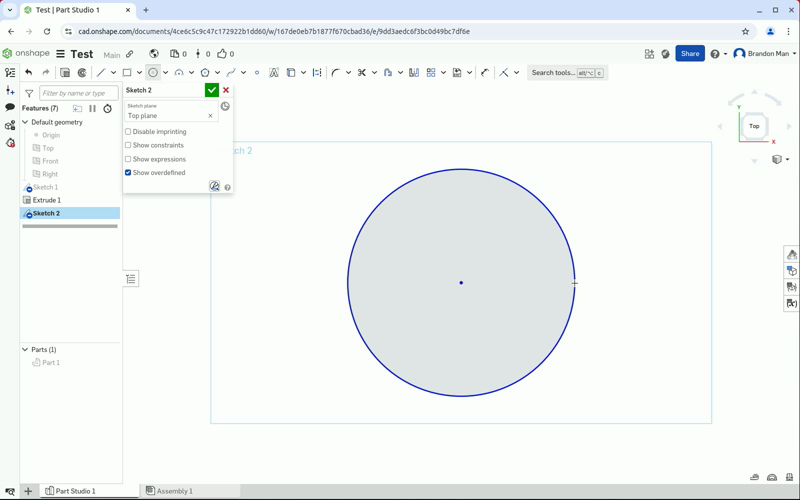
mouse_move(461, 282)
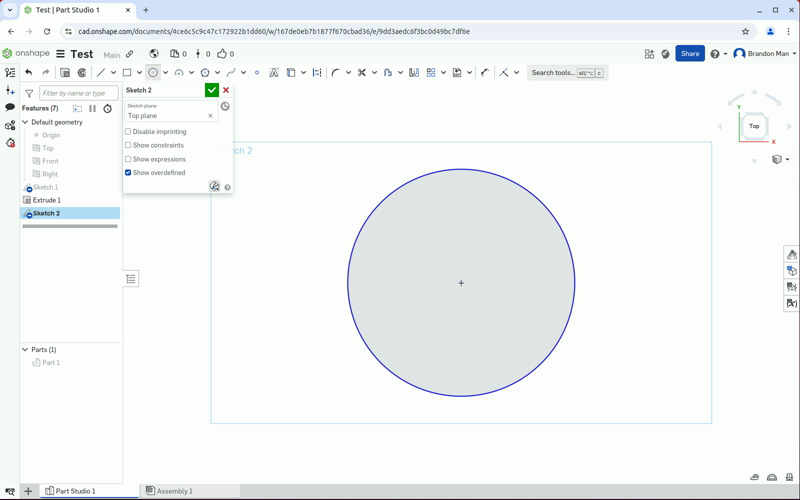
click(461, 282)
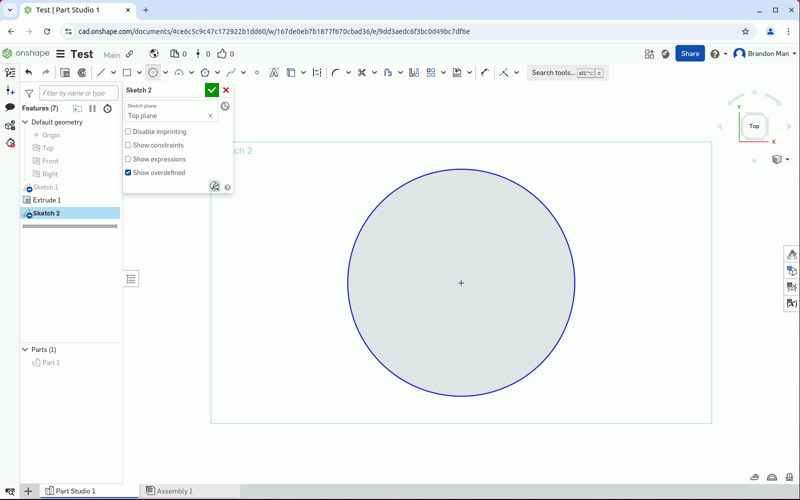
key_up(shift)
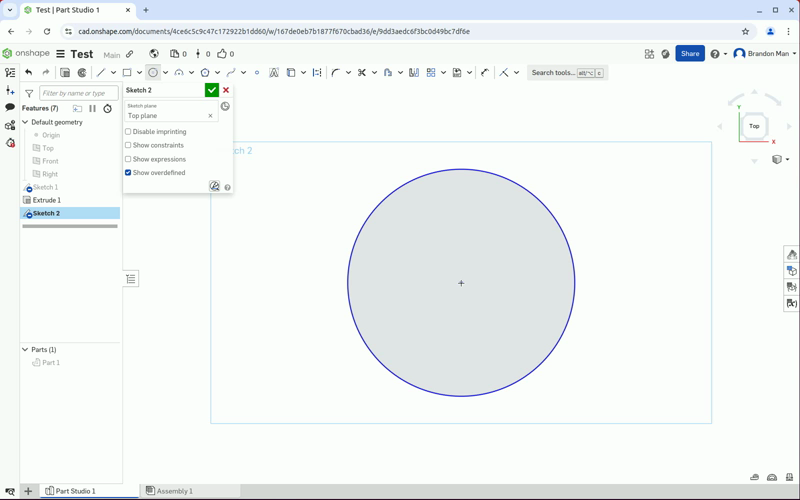
mouse_move(567, 282)
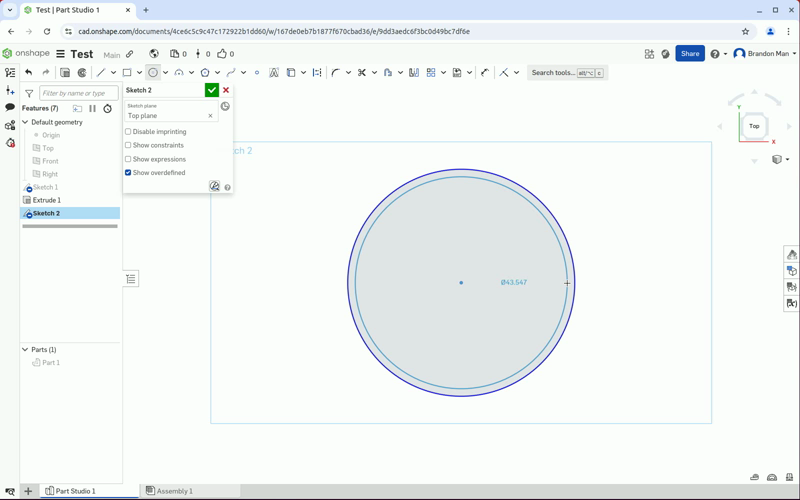
click(567, 282)
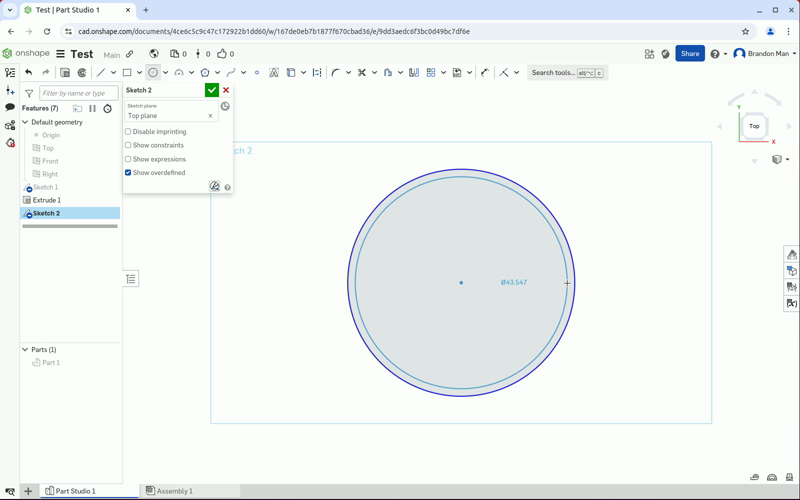
key(esc)
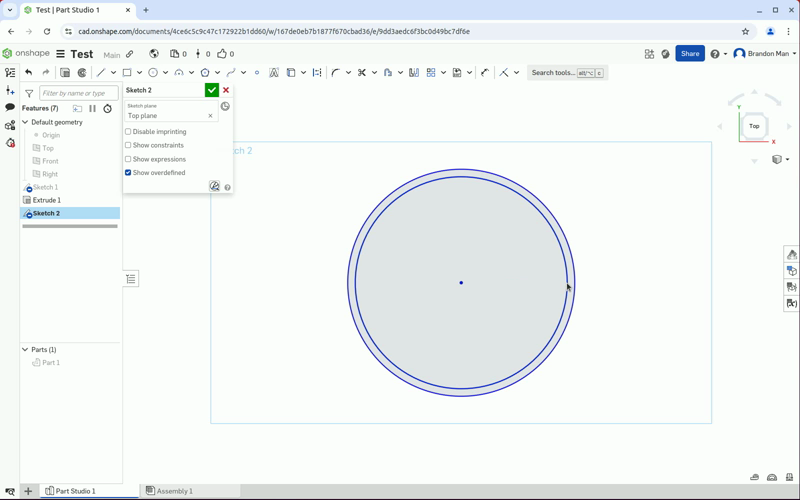
mouse_move(353, 298)
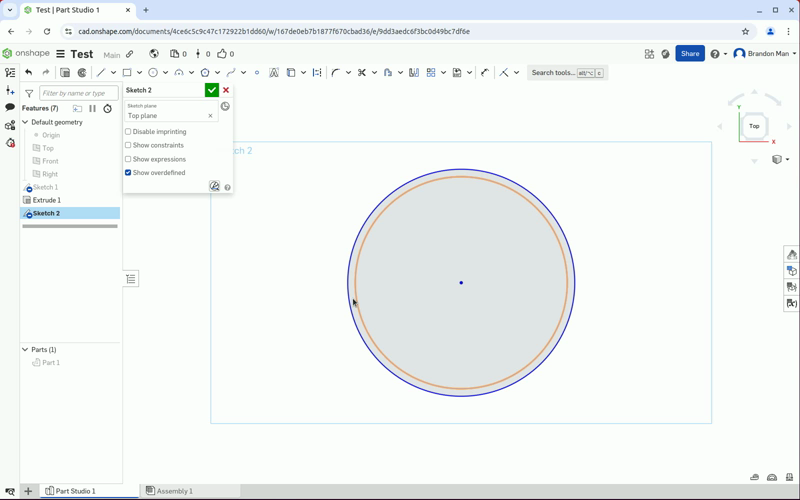
click(353, 298)
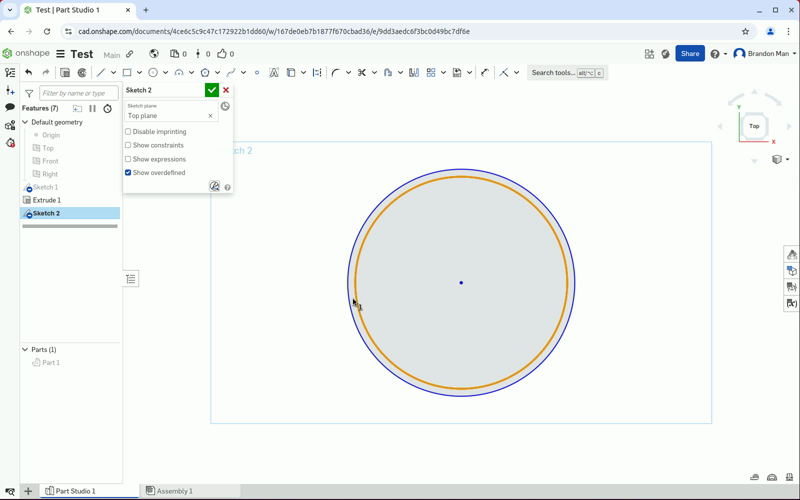
mouse_move(73, 352)
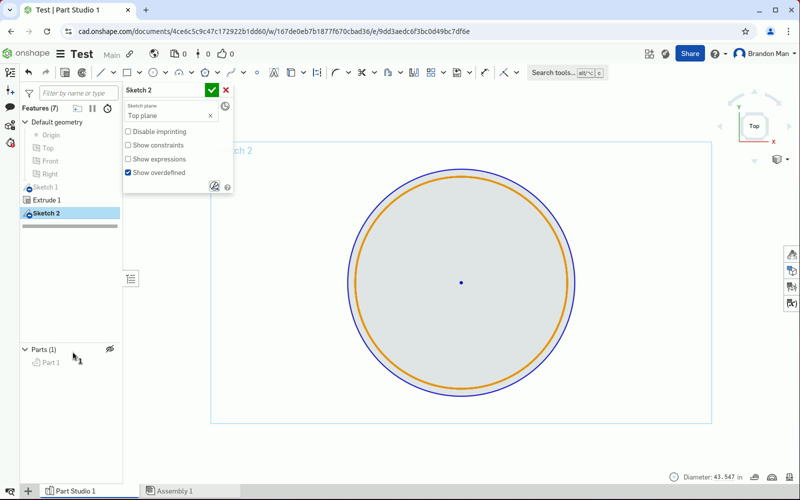
key(shift+y)
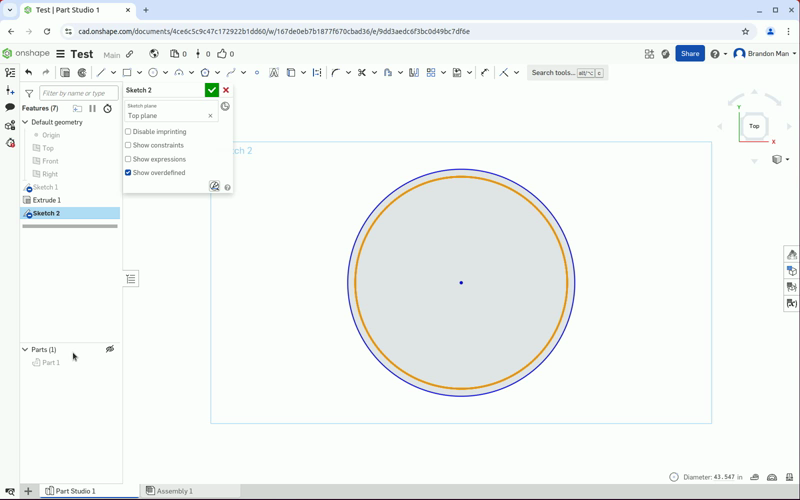
key(shift+e)
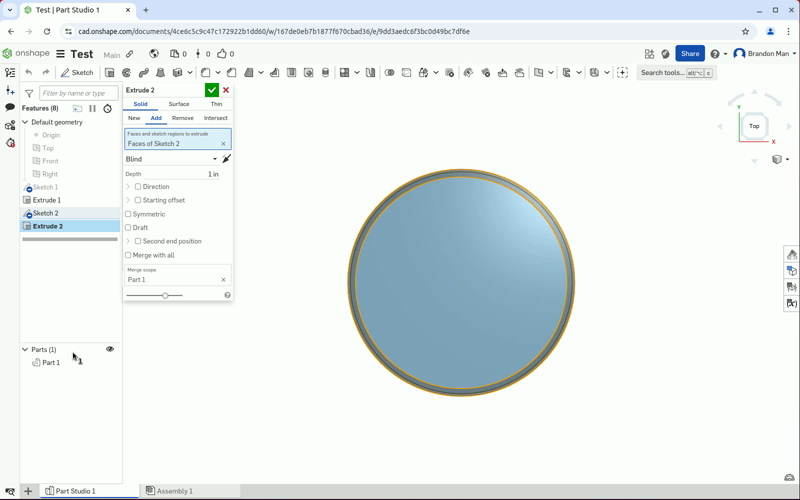
mouse_move(143, 106)
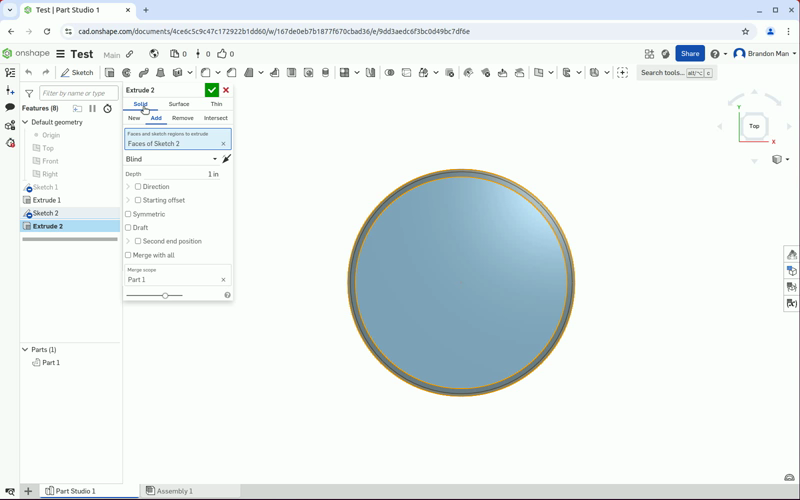
click(143, 106)
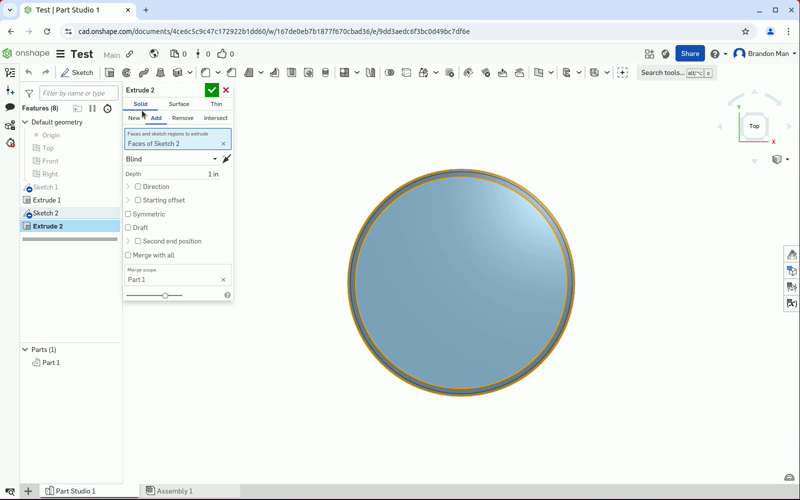
mouse_move(137, 120)
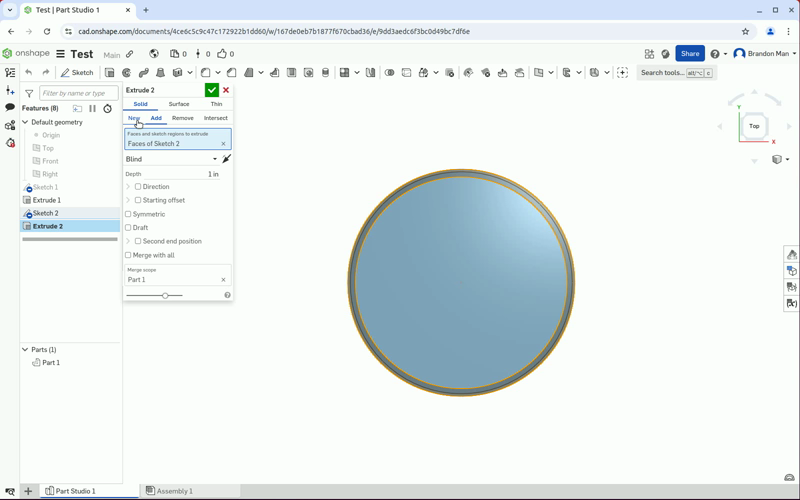
click(137, 120)
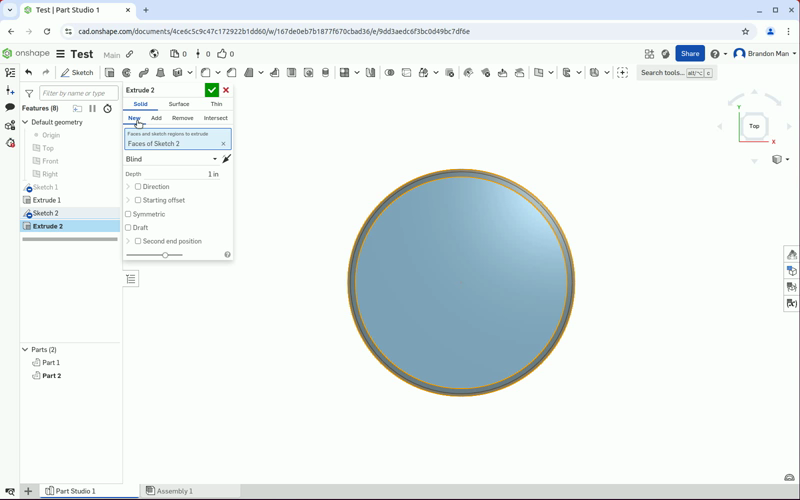
key(tab, 4)
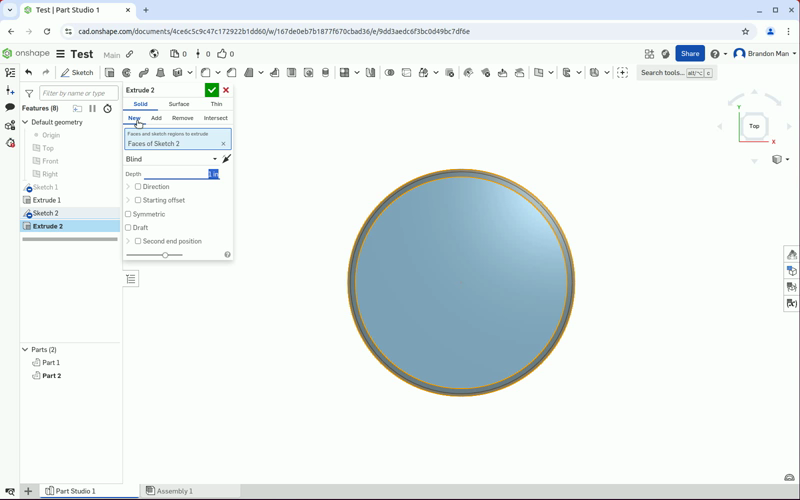
text(9.628)
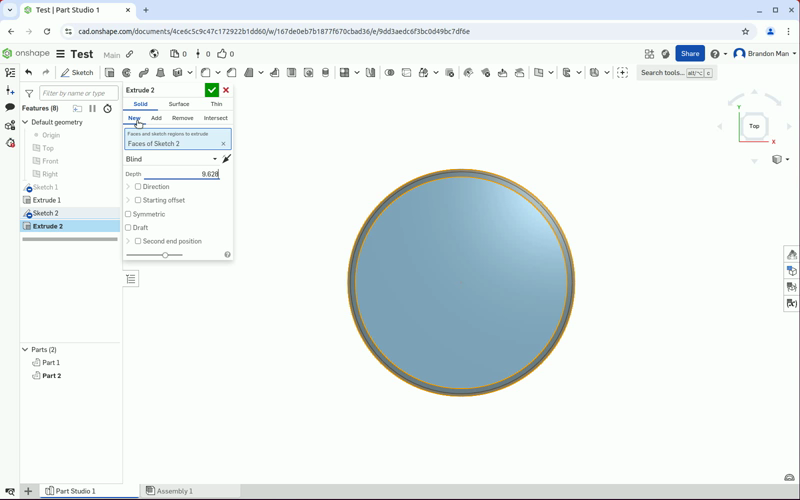
key(enter)
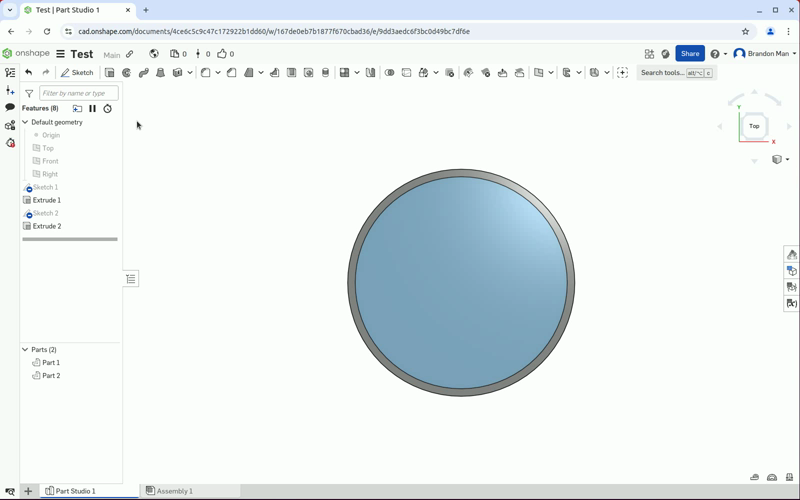
key(shift+h)
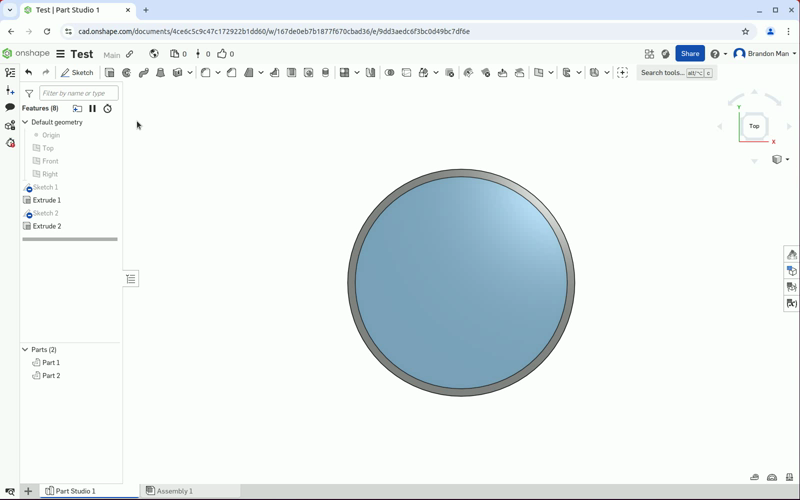
key(shift+h)
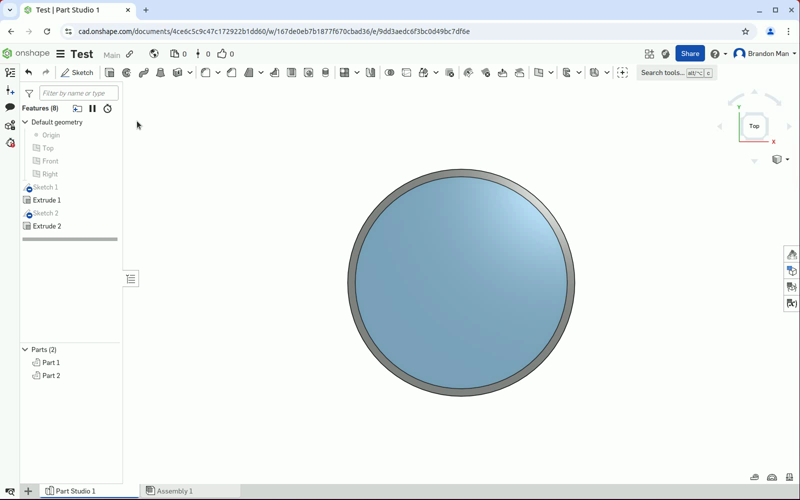
mouse_move(73, 189)
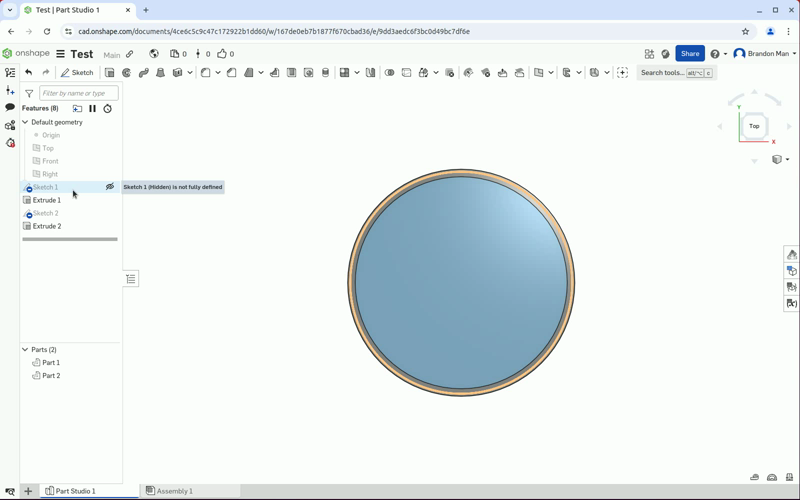
click(73, 189)
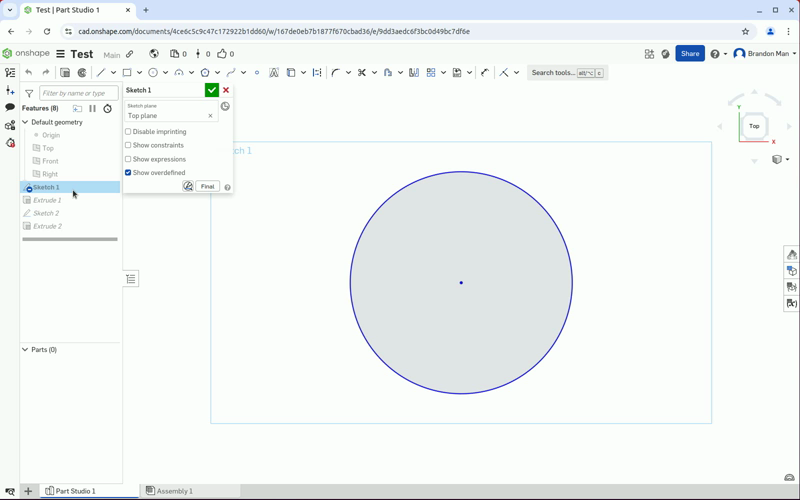
mouse_move(229, 92)
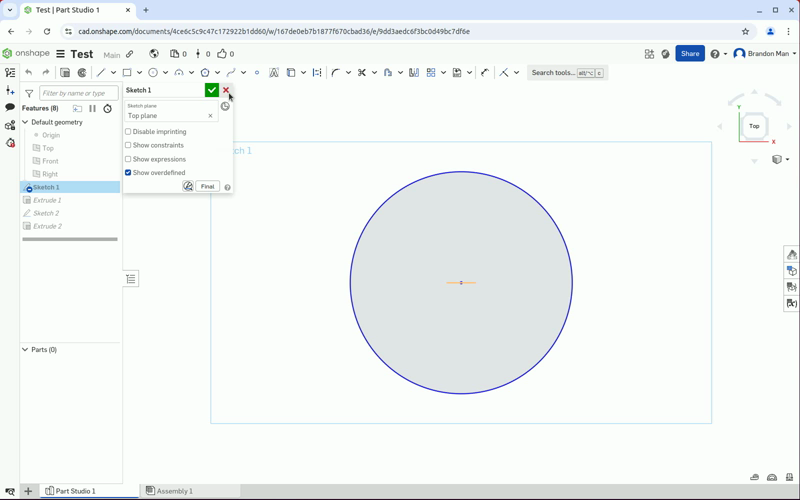
click(229, 92)
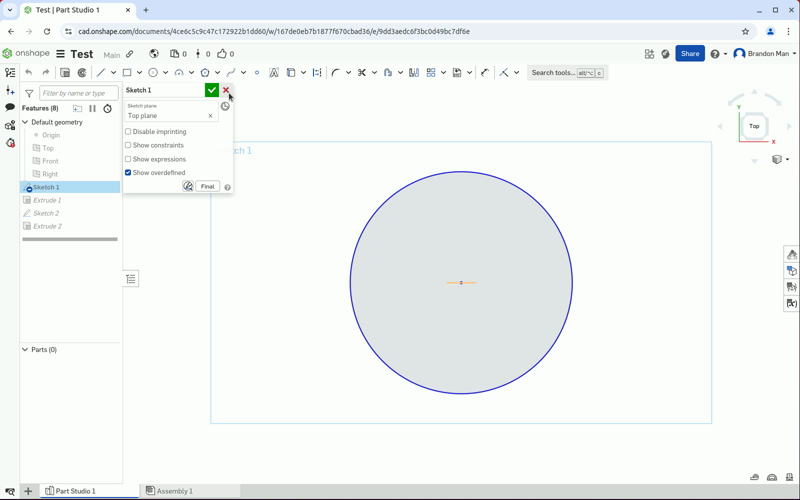
key(shift+s)
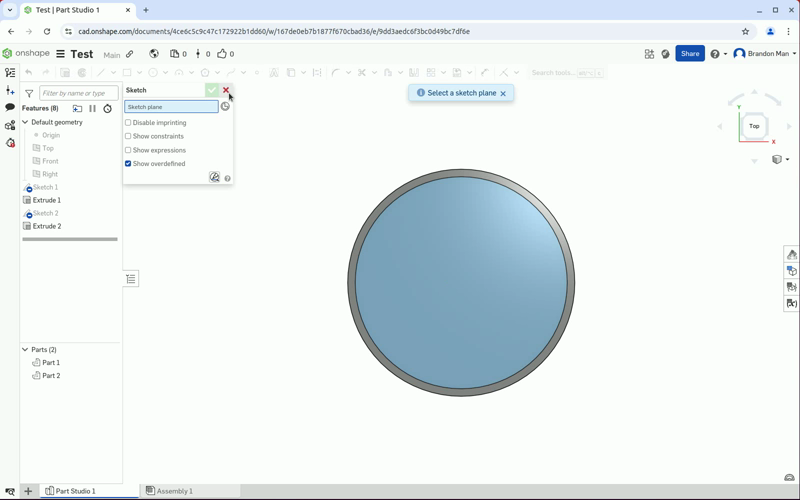
mouse_move(73, 150)
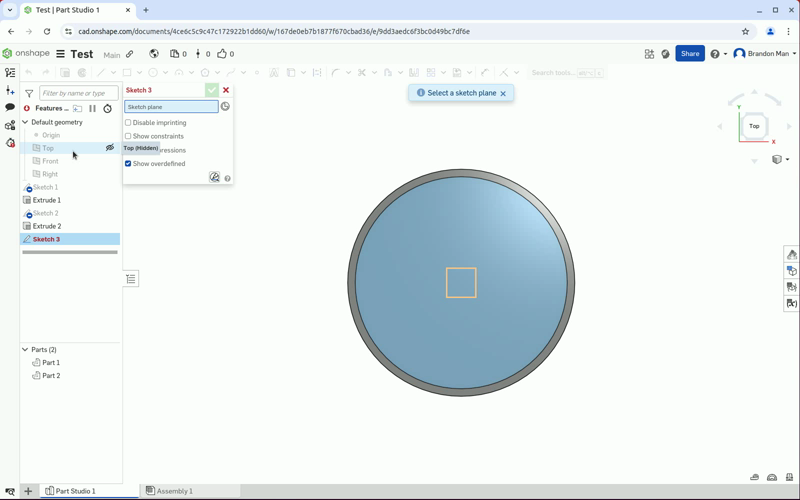
click(73, 150)
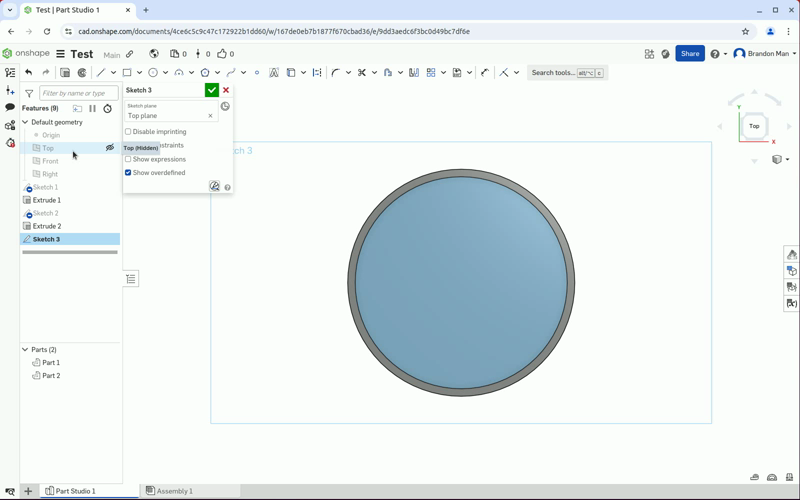
mouse_move(73, 352)
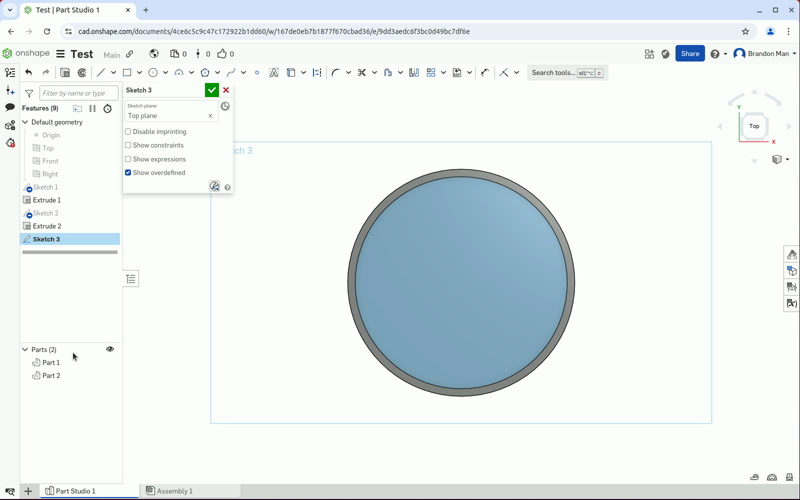
key(y)
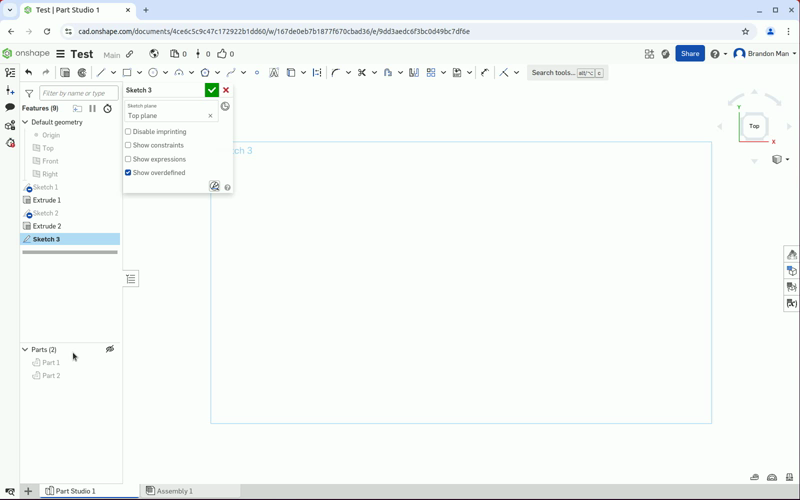
key(c)
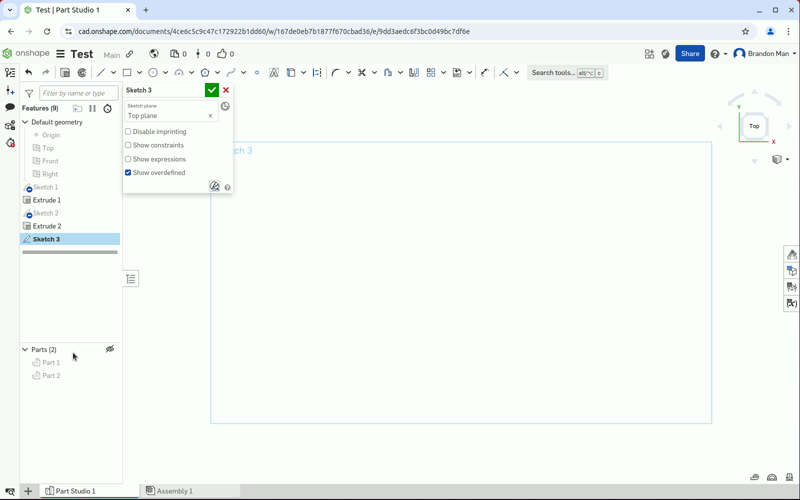
key_down(shift)
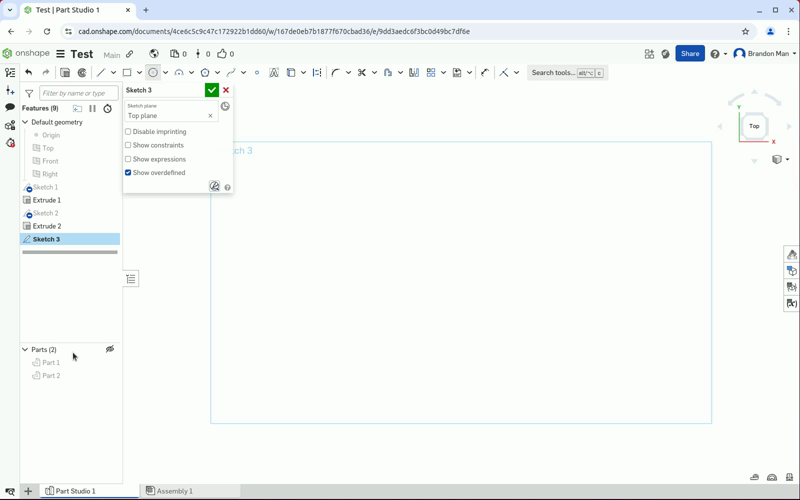
mouse_move(461, 282)
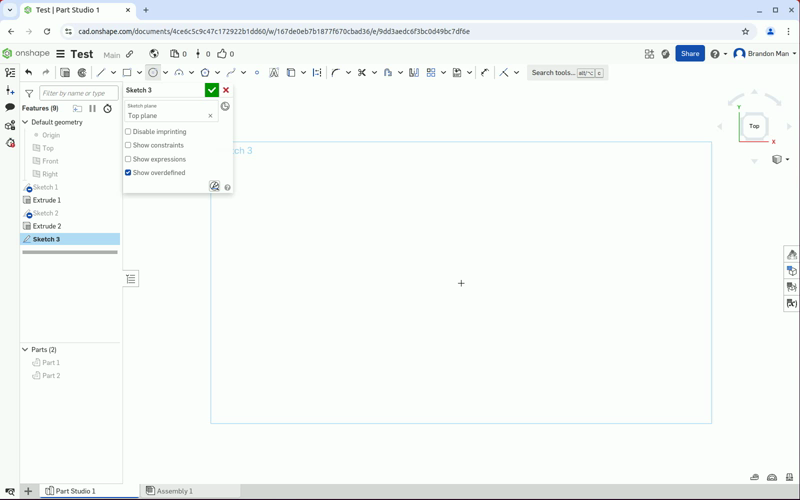
click(461, 282)
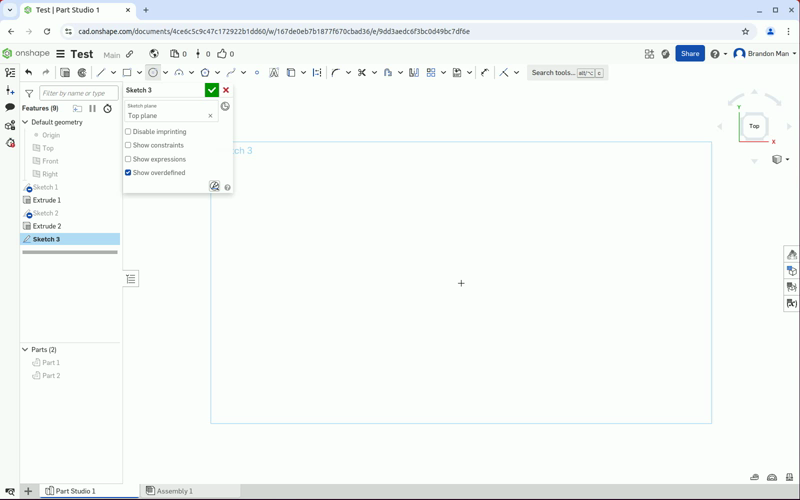
key_up(shift)
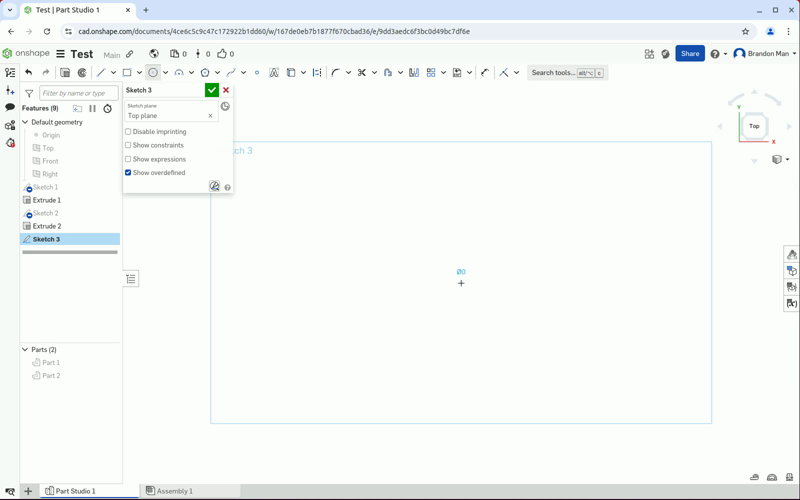
mouse_move(468, 282)
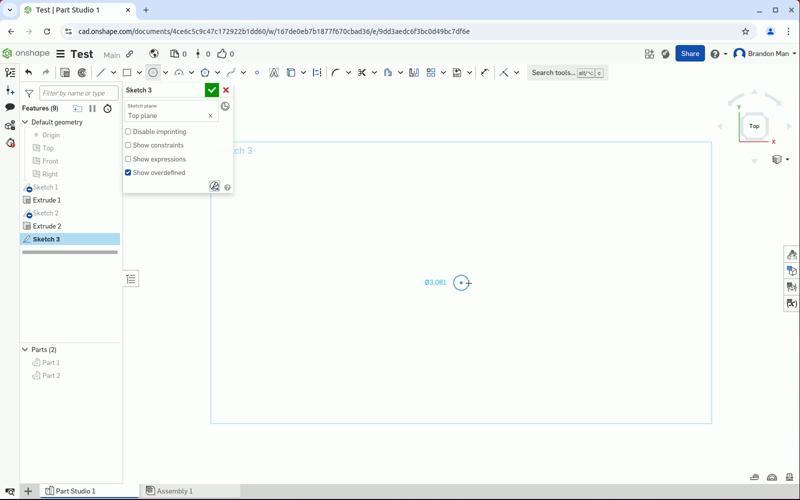
click(468, 282)
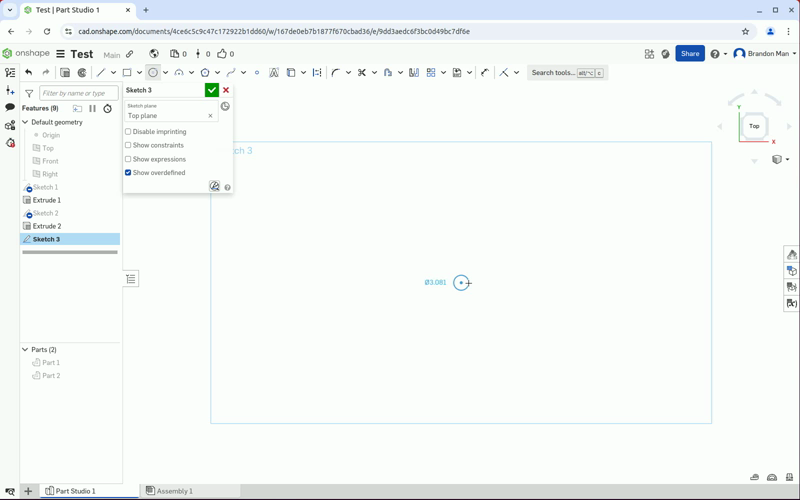
key(esc)
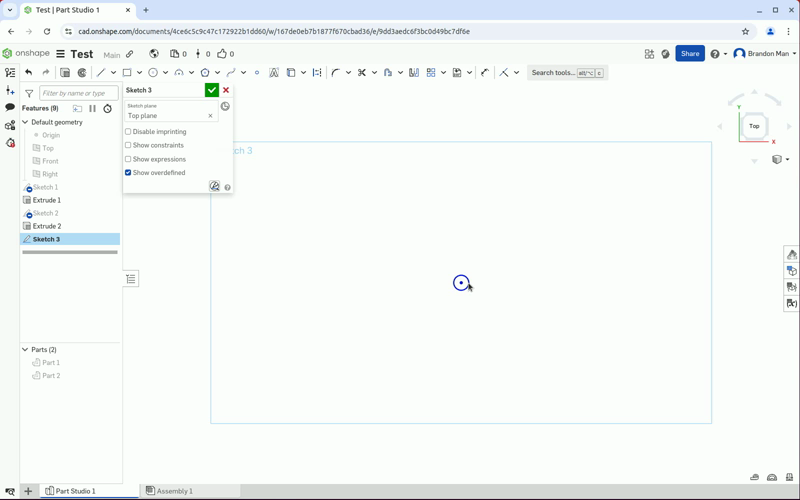
mouse_move(466, 286)
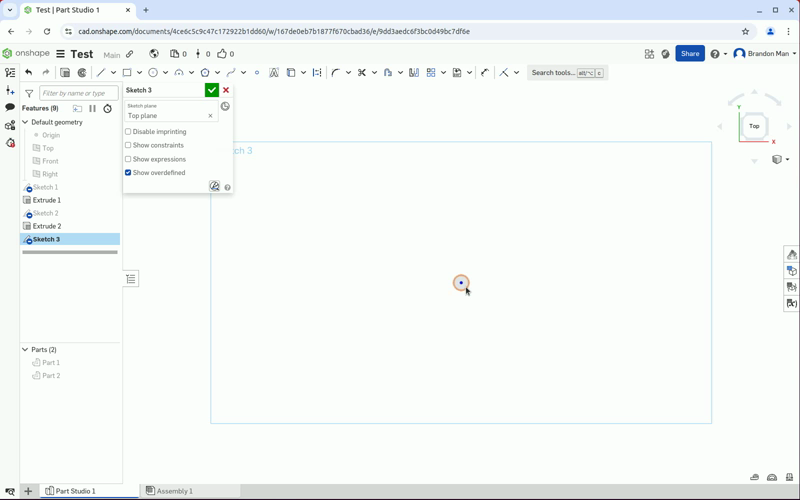
scroll(6)
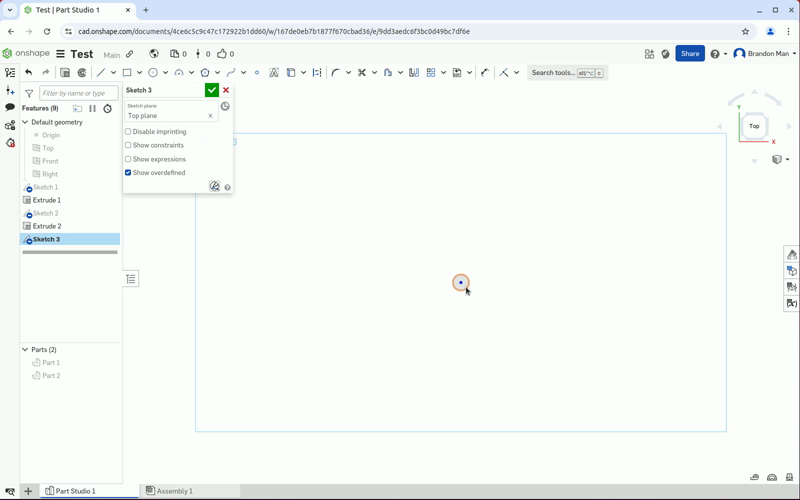
scroll(6)
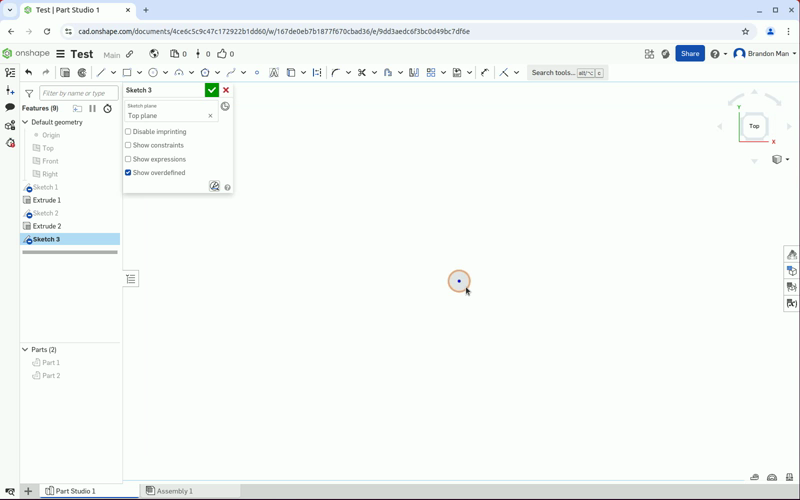
scroll(6)
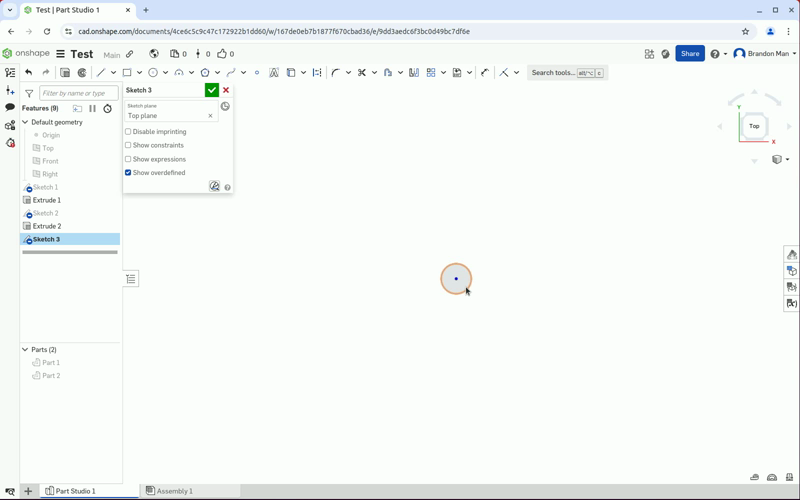
scroll(6)
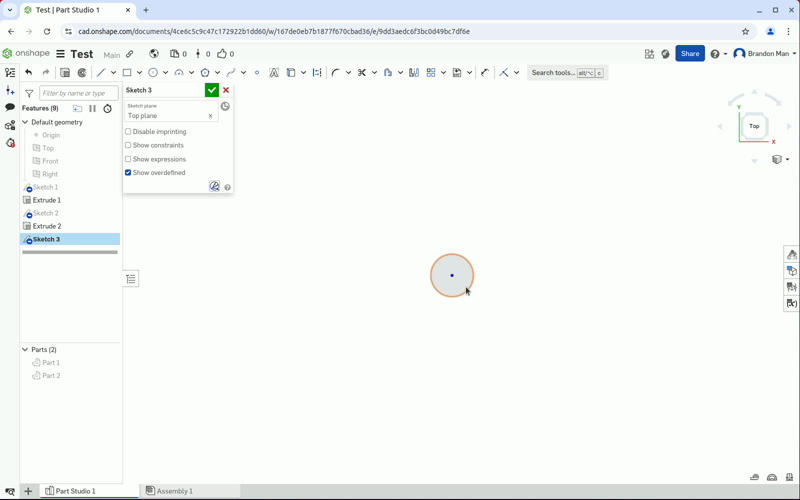
scroll(6)
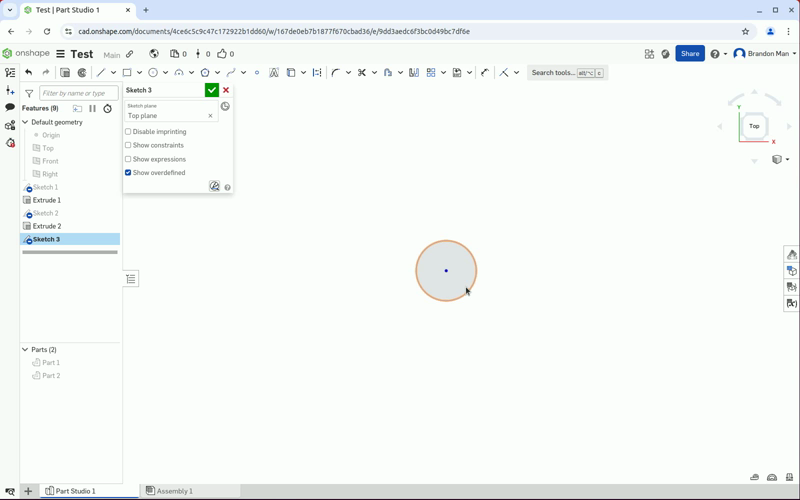
scroll(6)
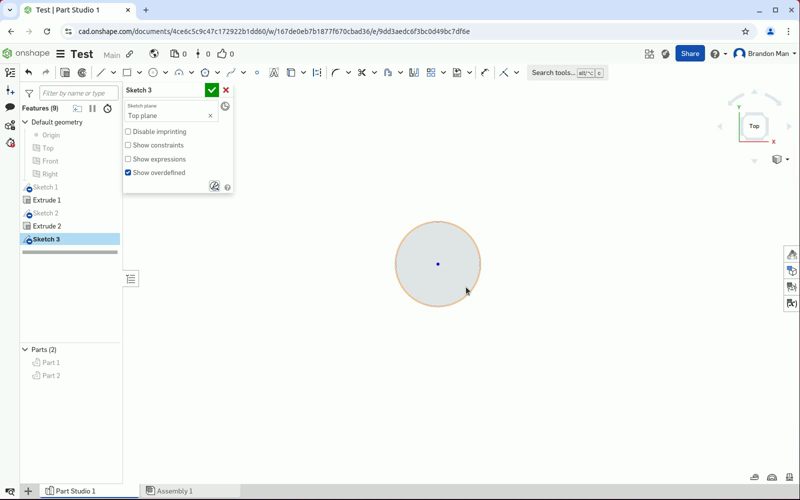
scroll(6)
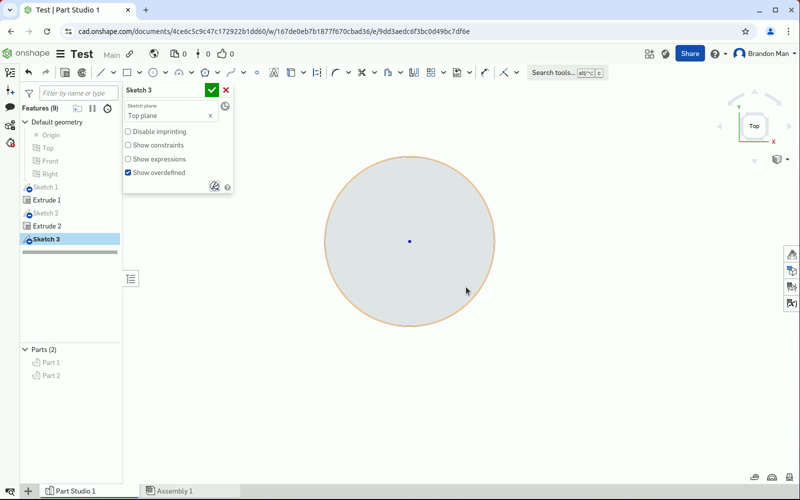
click(466, 286)
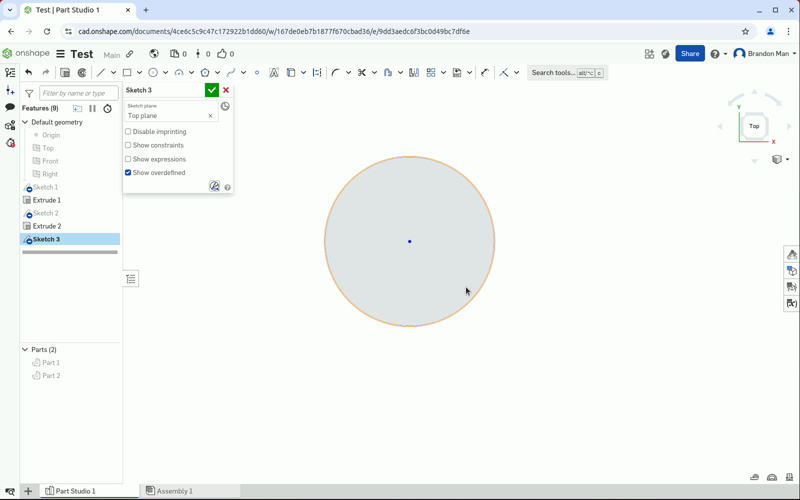
scroll(-6)
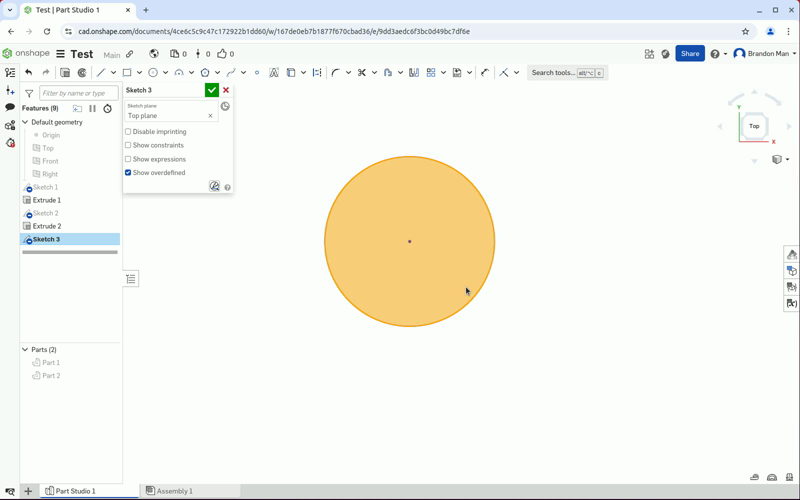
scroll(-6)
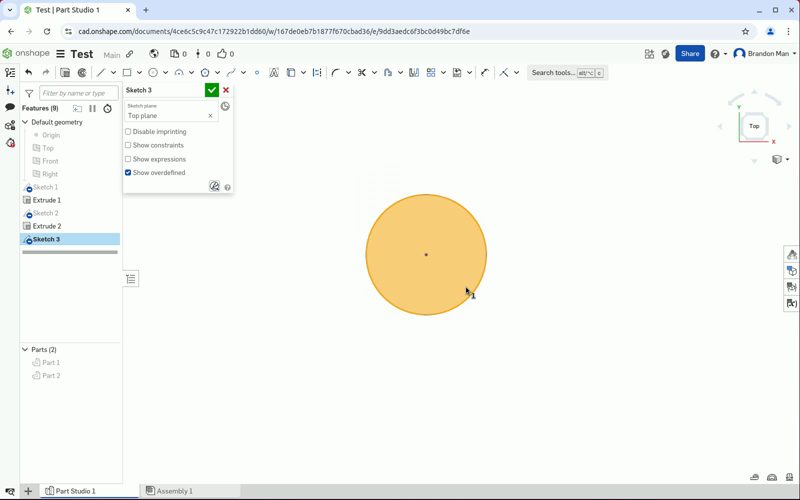
scroll(-6)
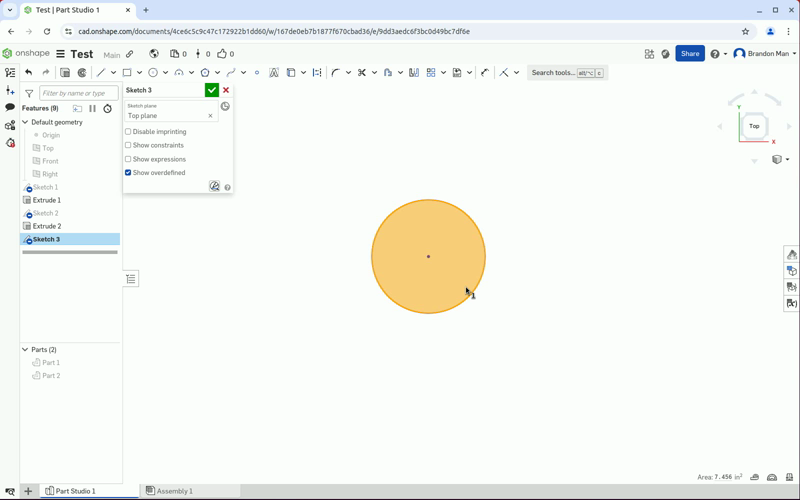
scroll(-6)
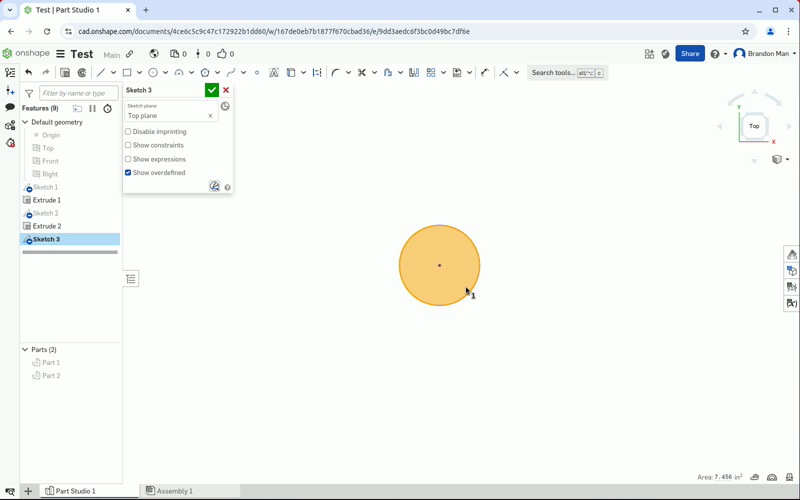
scroll(-6)
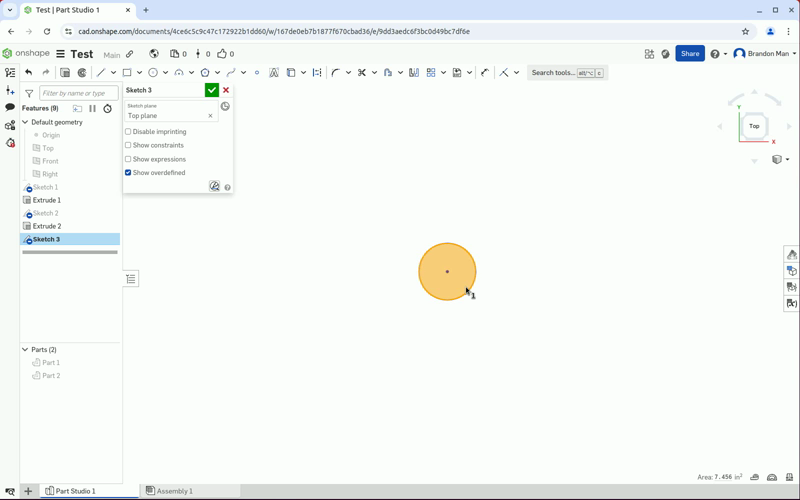
scroll(-6)
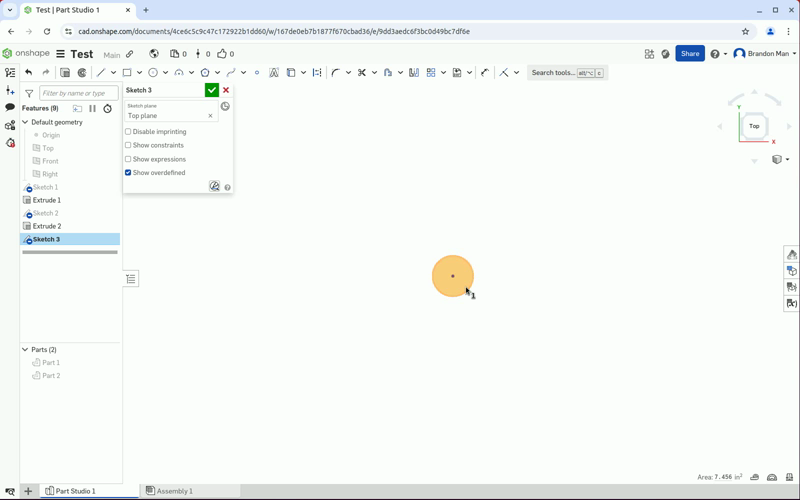
scroll(-6)
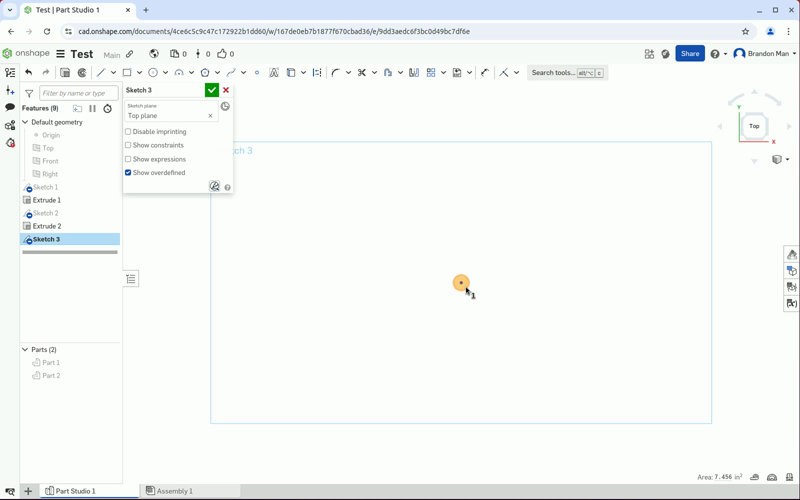
mouse_move(73, 352)
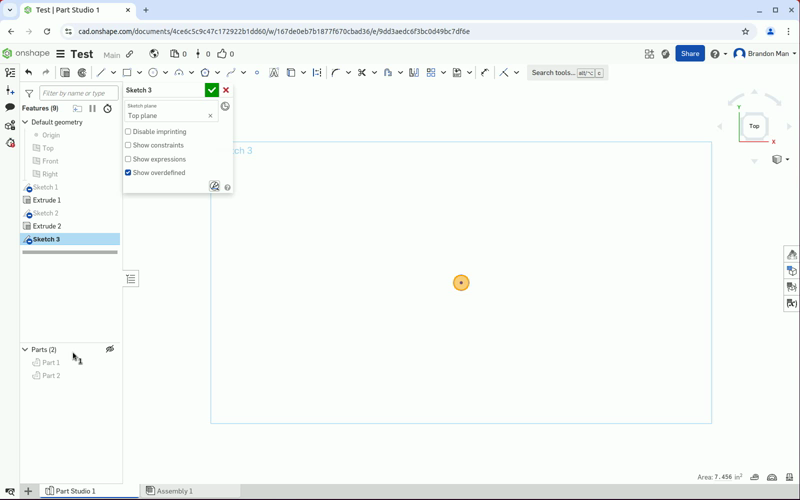
key(shift+y)
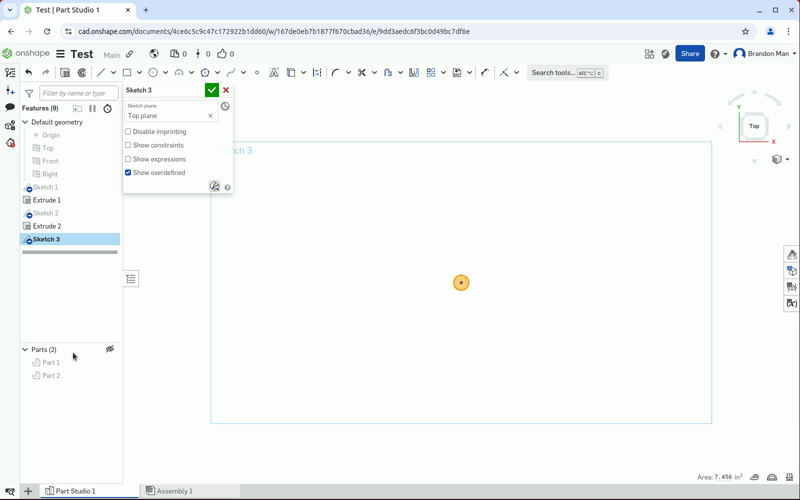
key(shift+e)
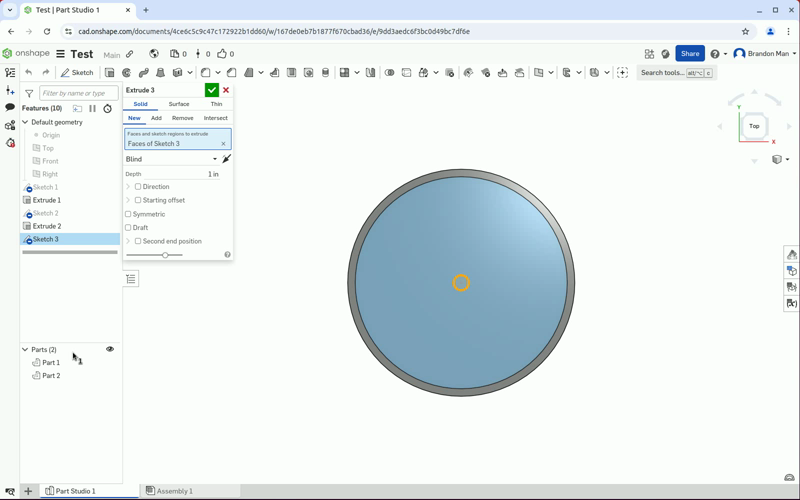
mouse_move(143, 106)
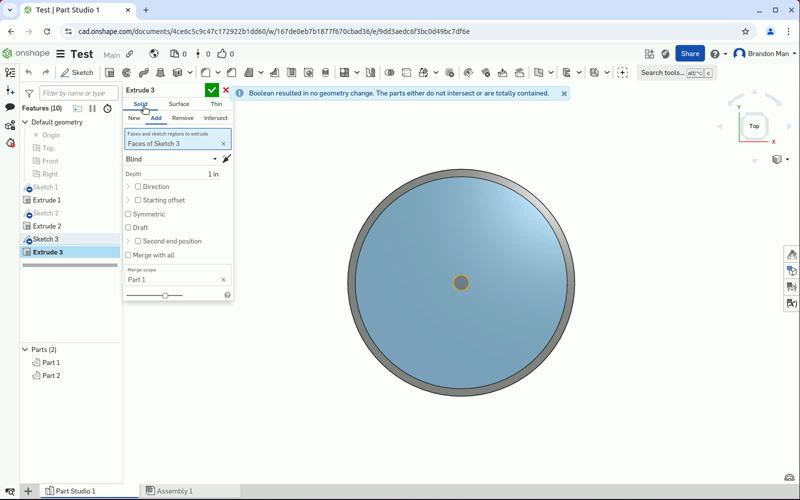
click(143, 106)
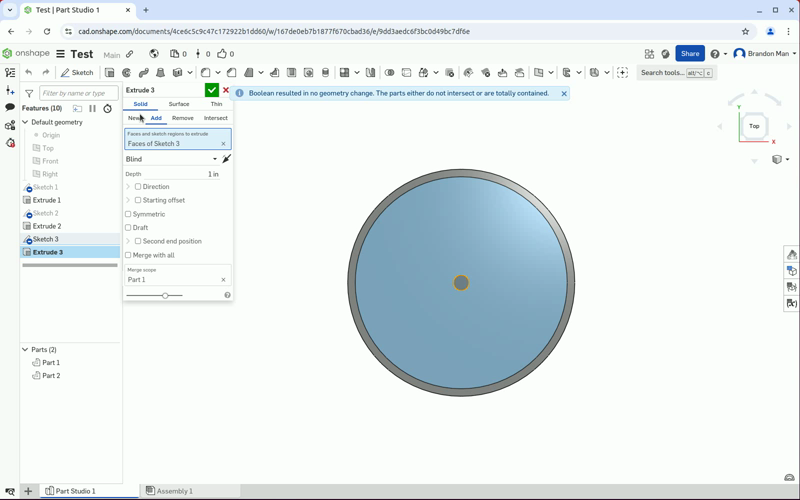
mouse_move(137, 120)
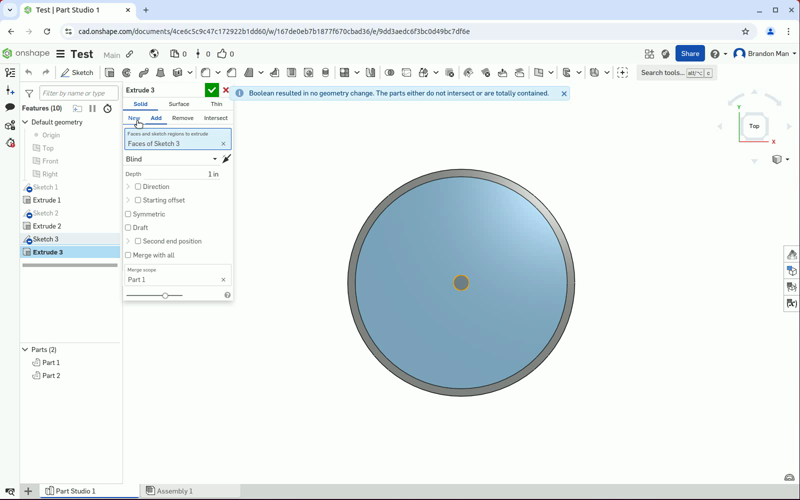
click(137, 120)
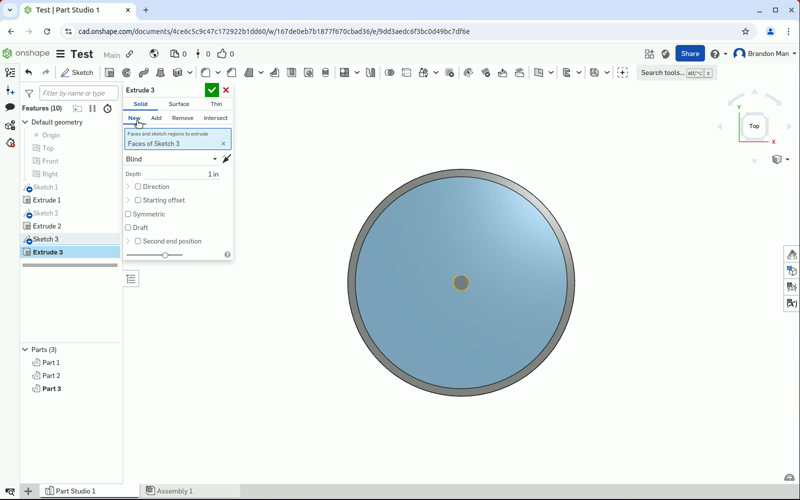
key(tab, 4)
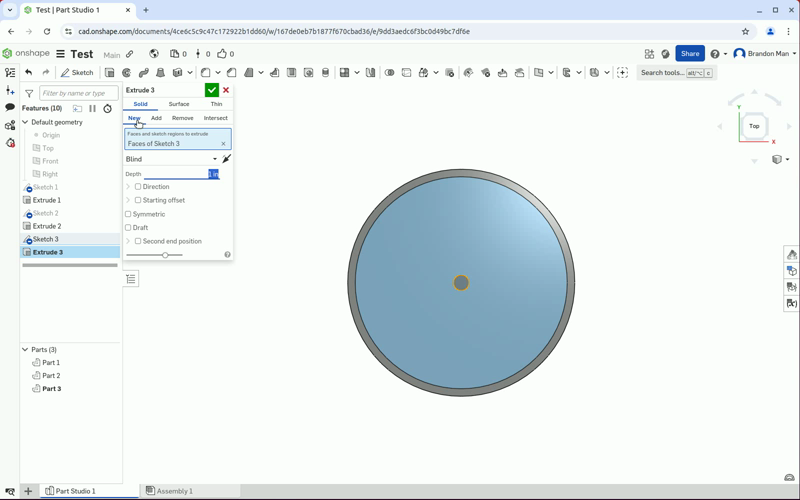
text(5.777)
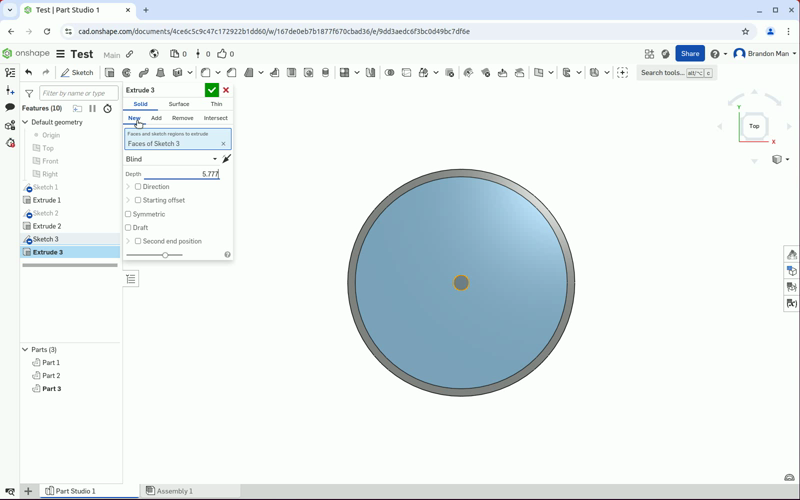
key(enter)
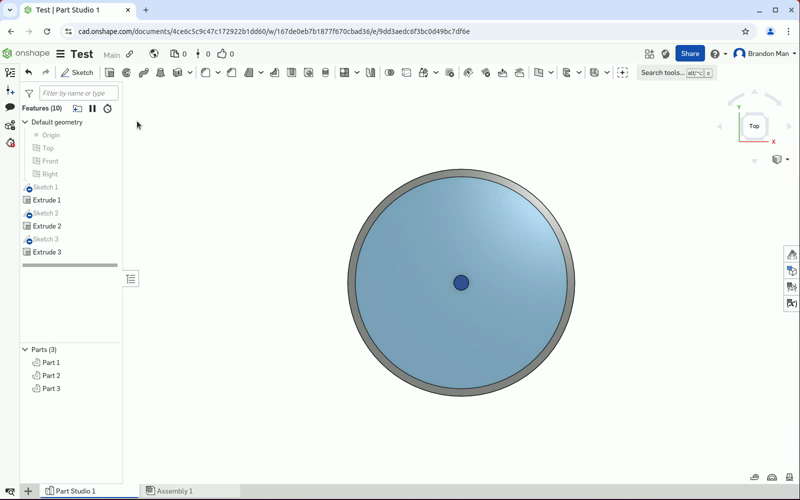
key(shift+h)
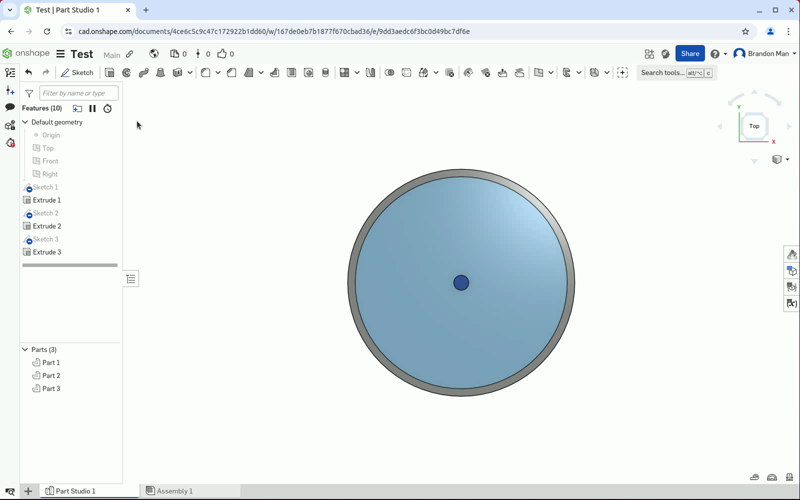
key(shift+h)
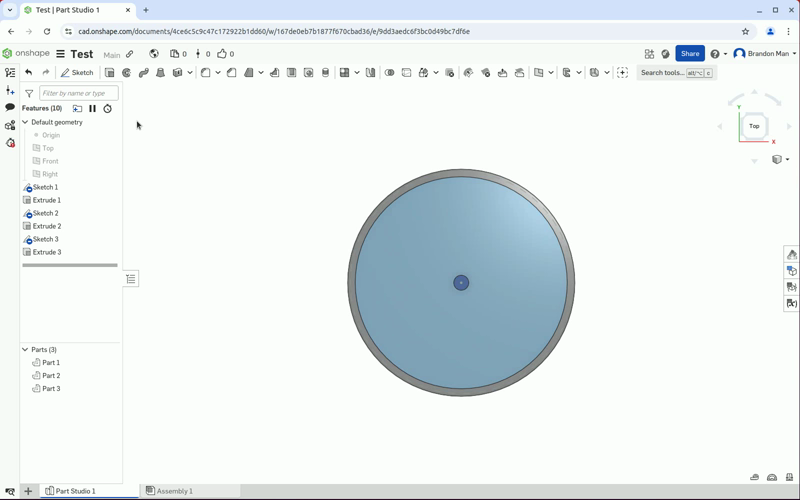
key(shift+7)
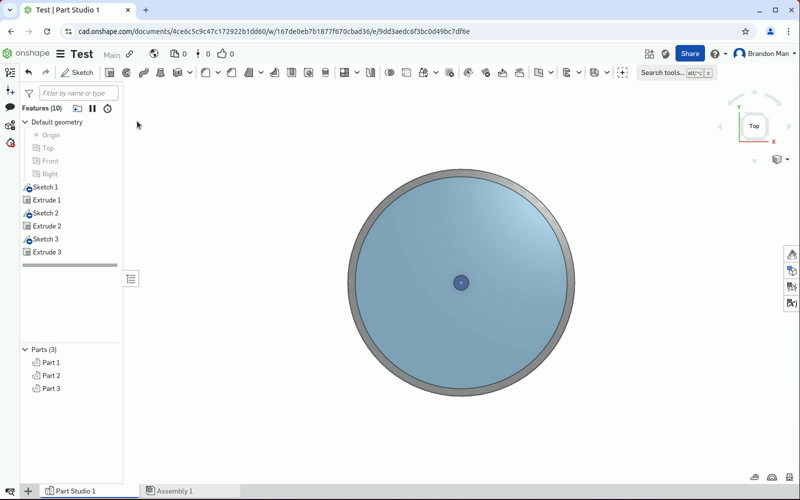
key(up, 3)
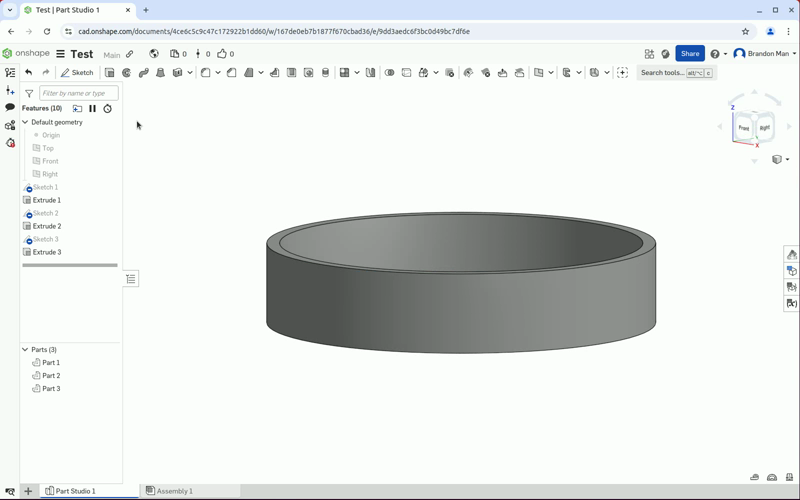
key(left, 3)
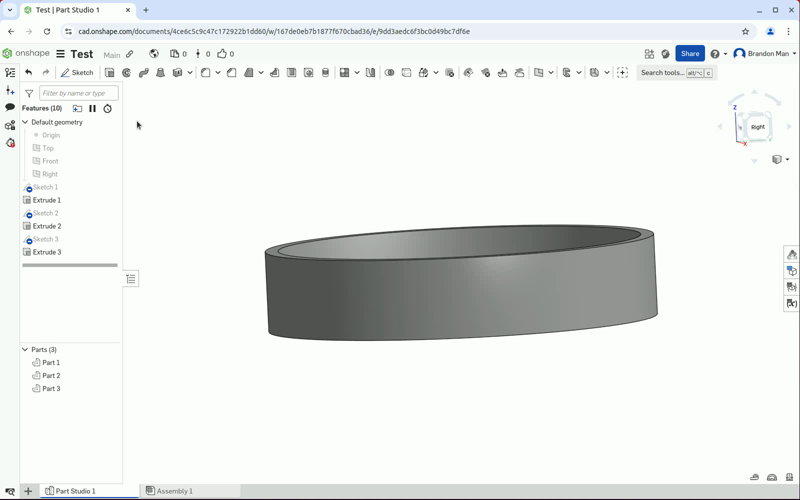
key(right, 3)
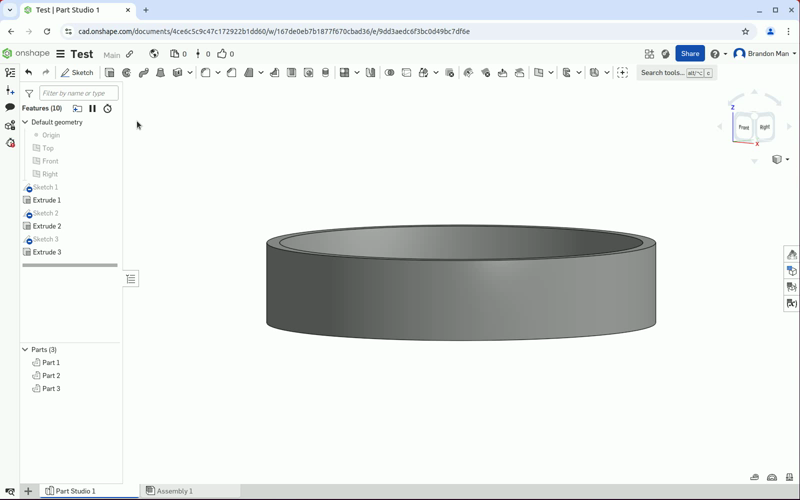
key(down, 3)
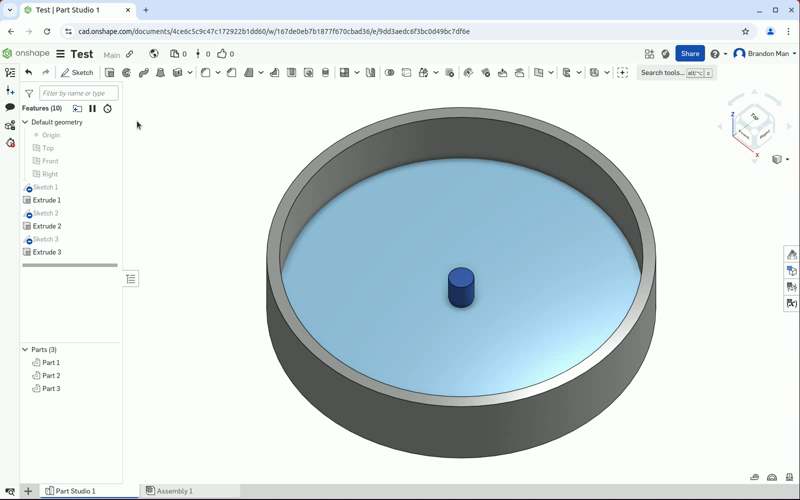
mouse_move(73, 189)
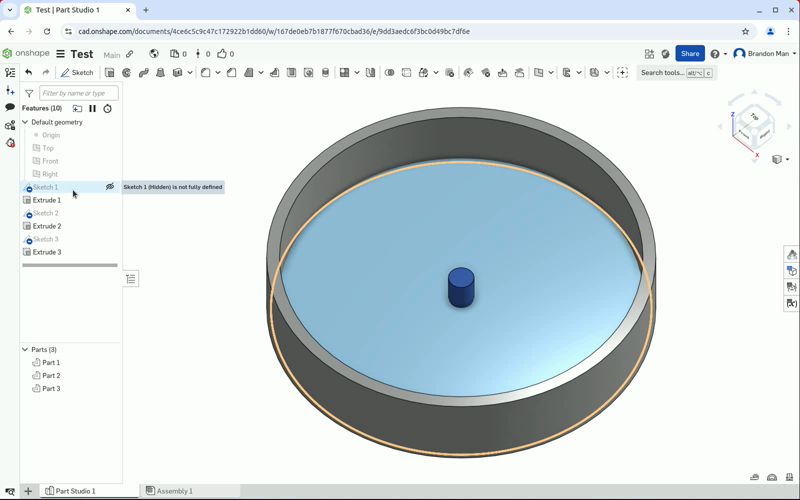
click(73, 189)